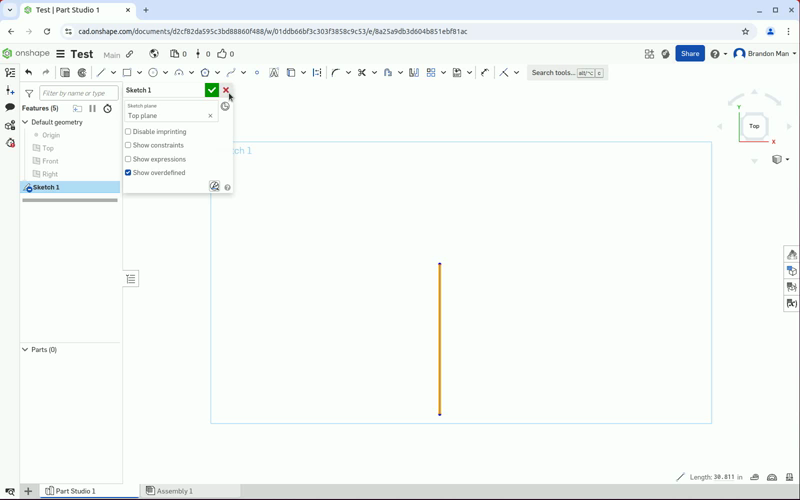
key(shift+h)
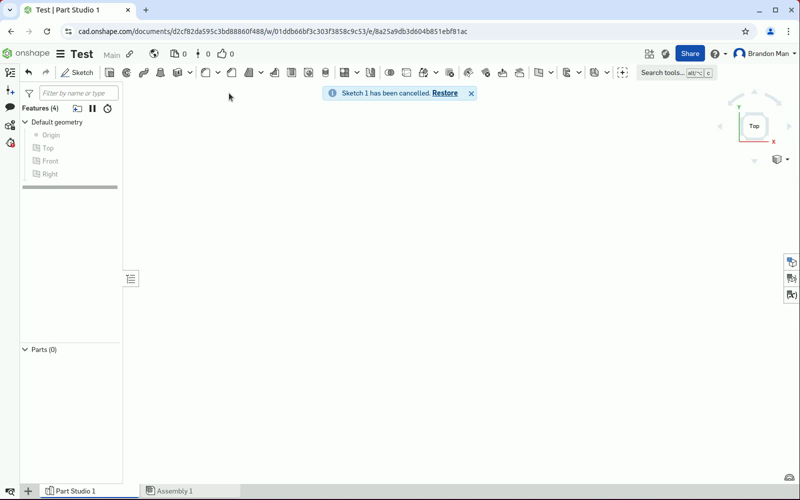
mouse_move(73, 352)
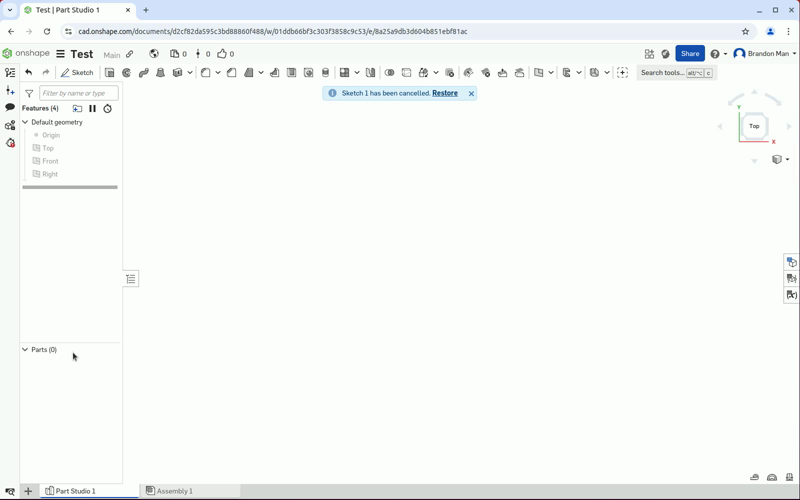
key(y)
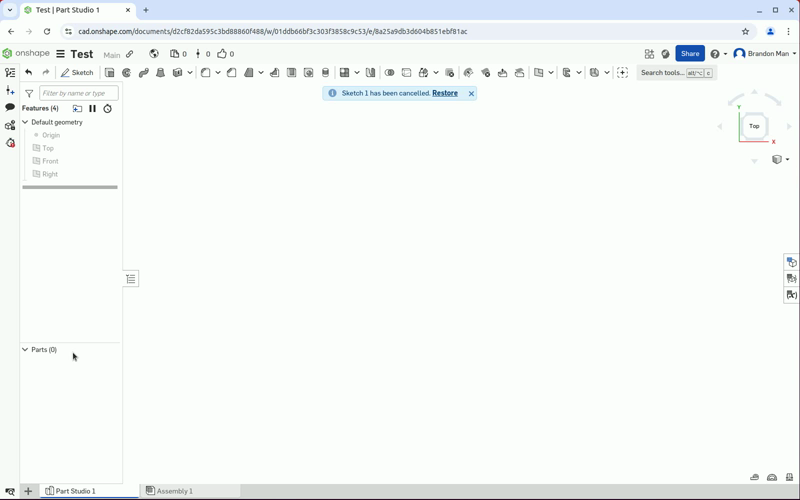
key(shift+p)
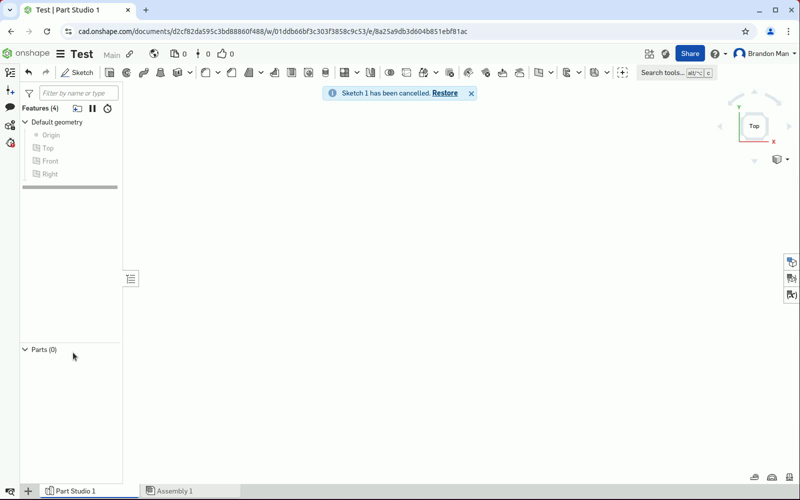
key(space)
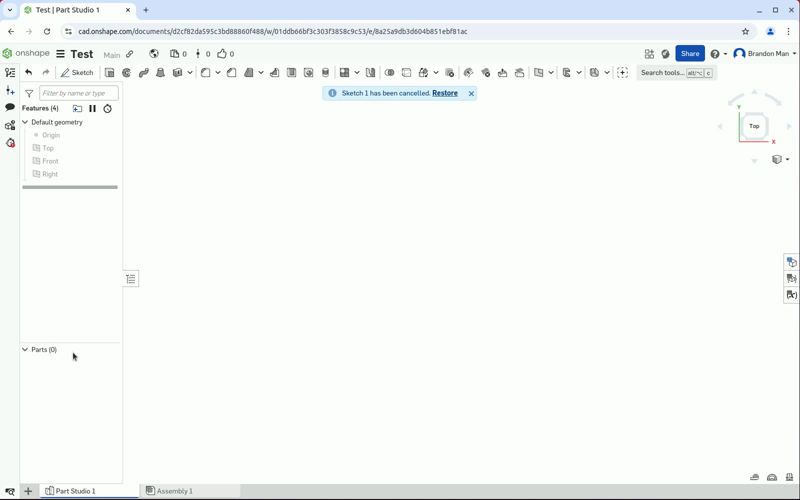
key_down(shift)
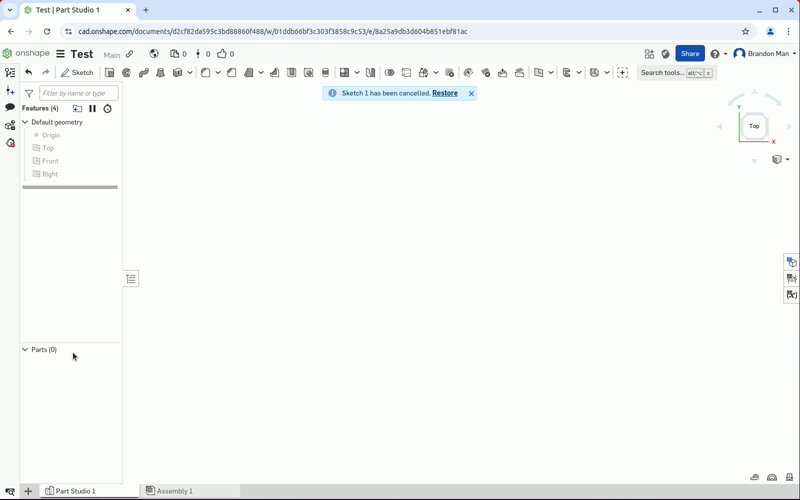
key(up)
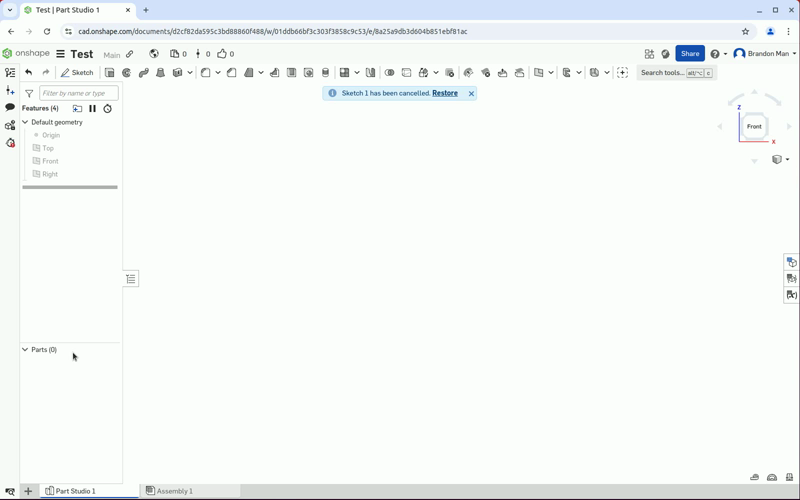
key_up(shift)
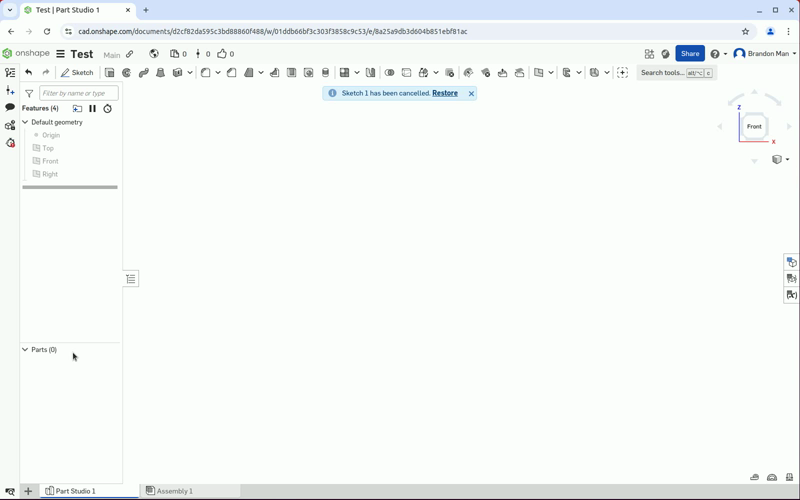
key(space)
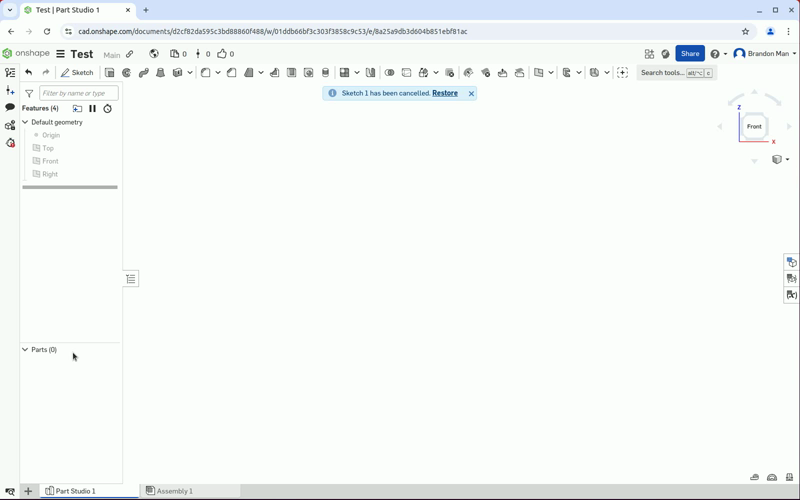
key_down(shift)
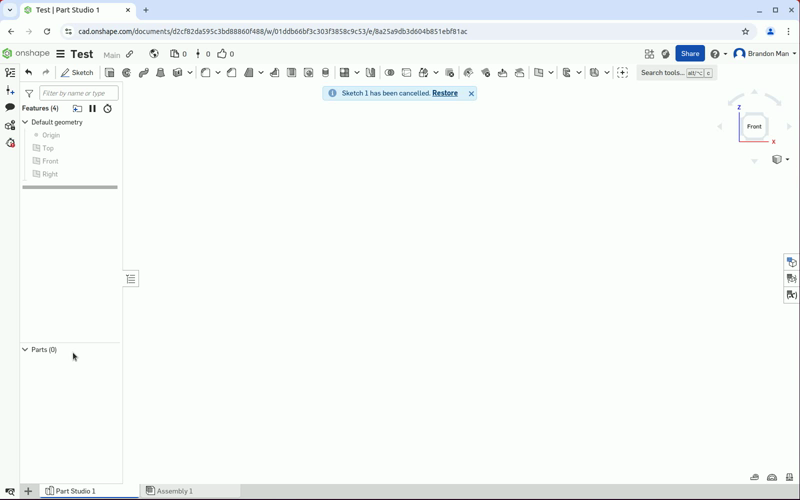
key(left)
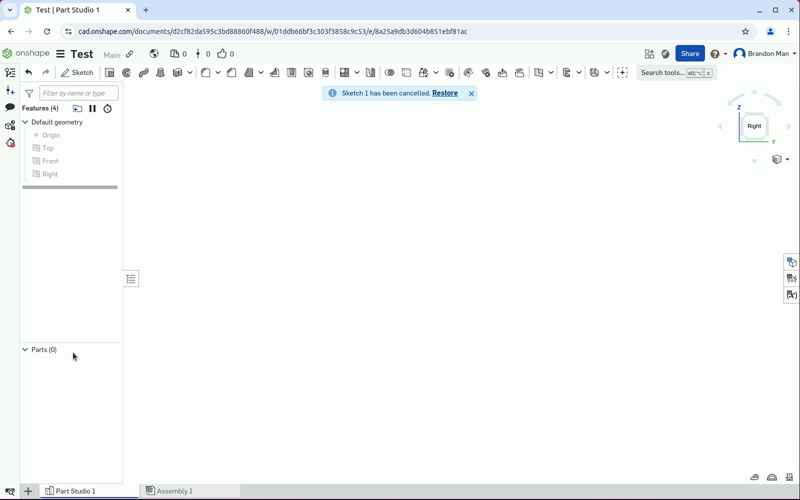
key_up(shift)
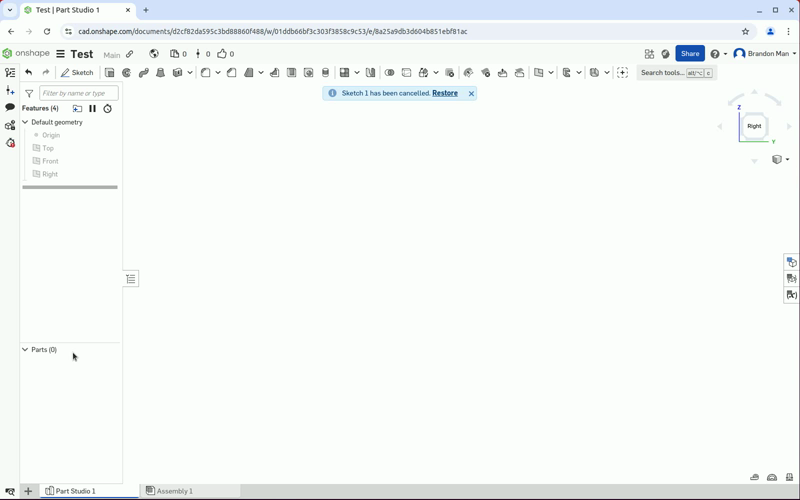
mouse_move(73, 352)
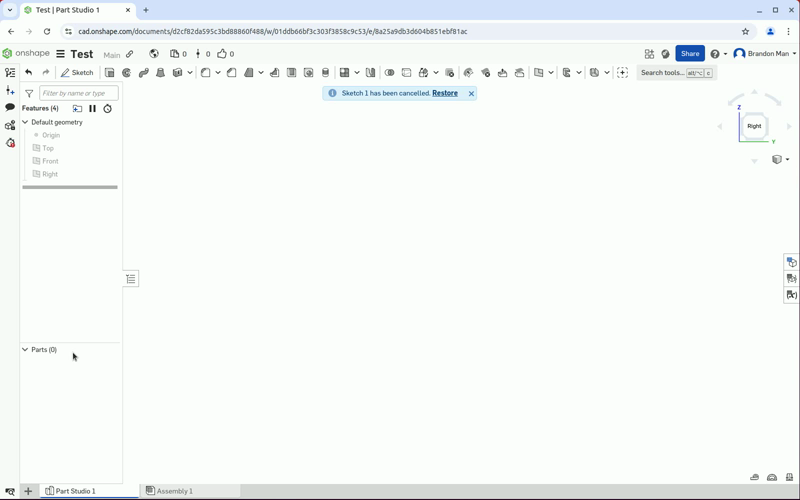
key(shift+y)
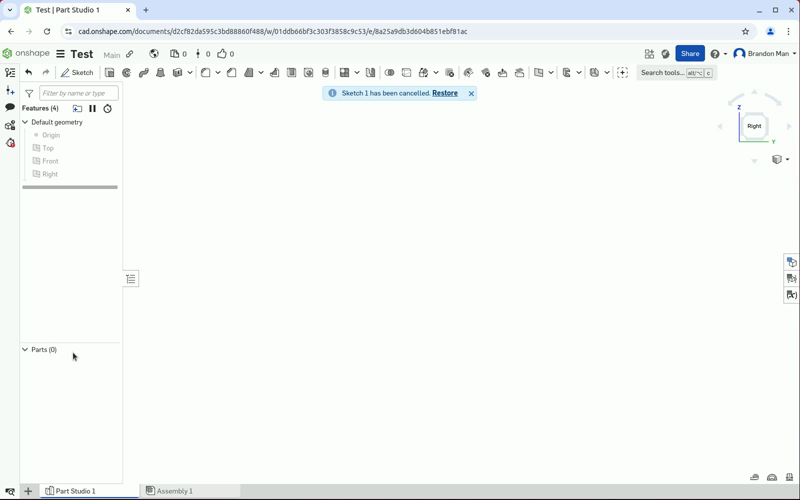
key(shift+s)
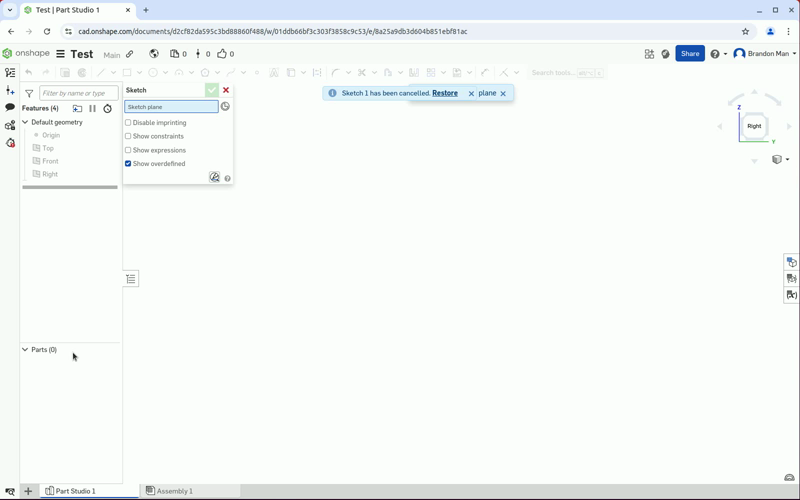
mouse_move(73, 176)
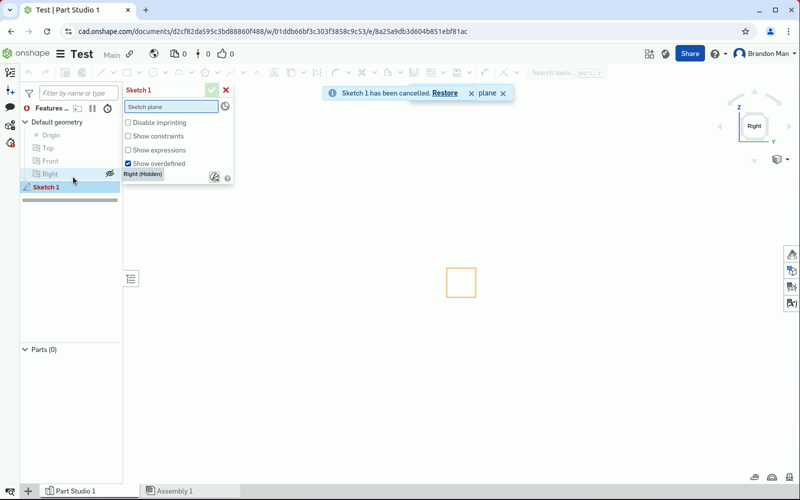
click(73, 176)
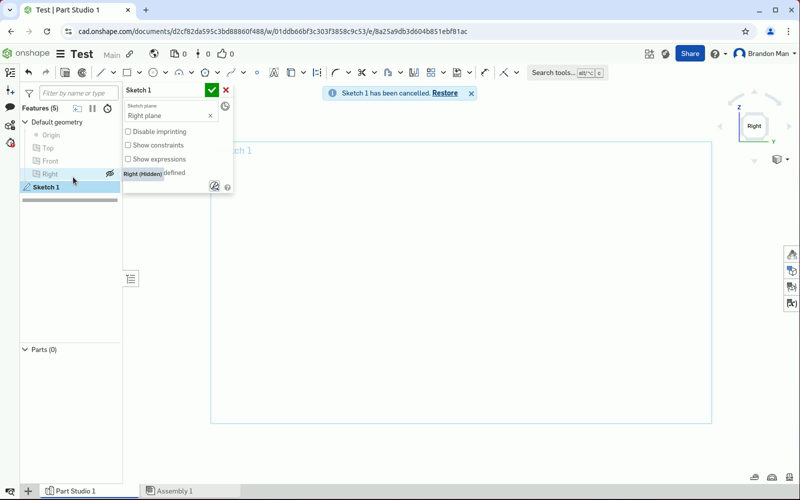
mouse_move(73, 352)
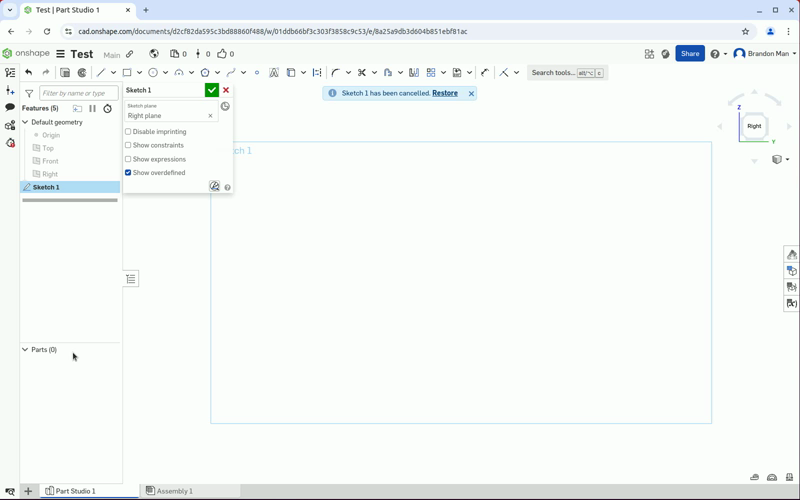
key(y)
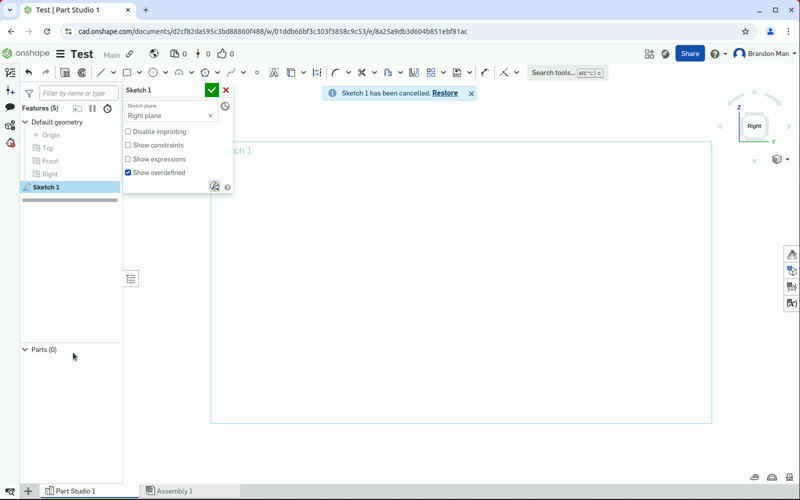
key(l)
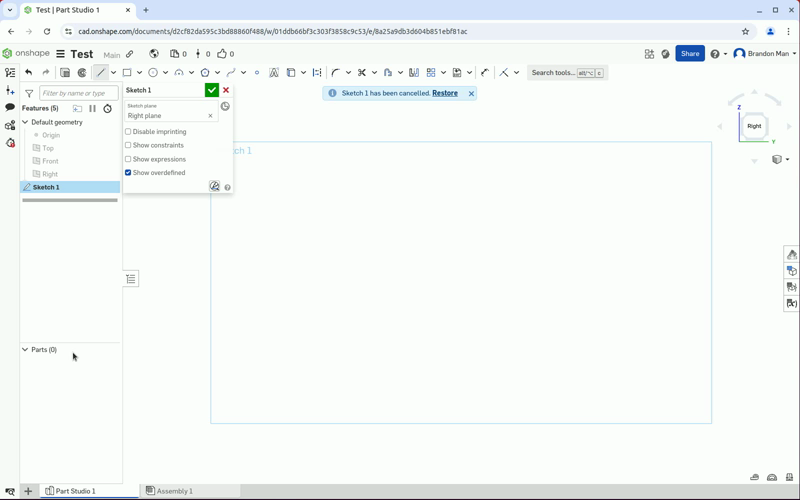
key_down(shift)
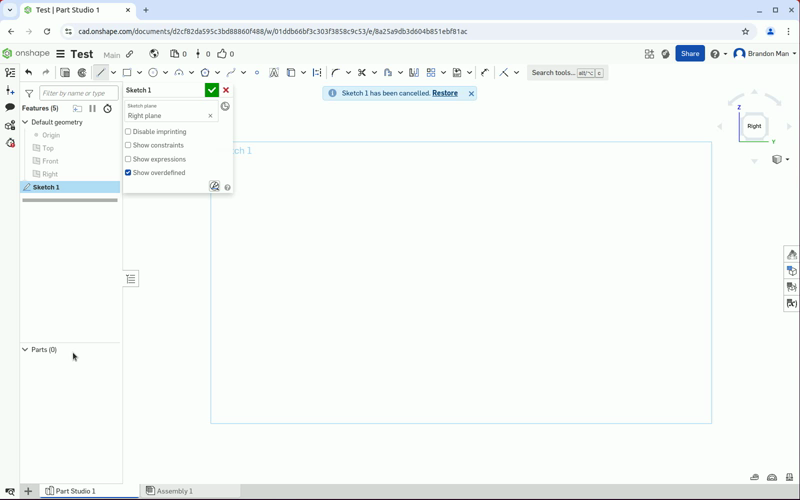
mouse_move(348, 282)
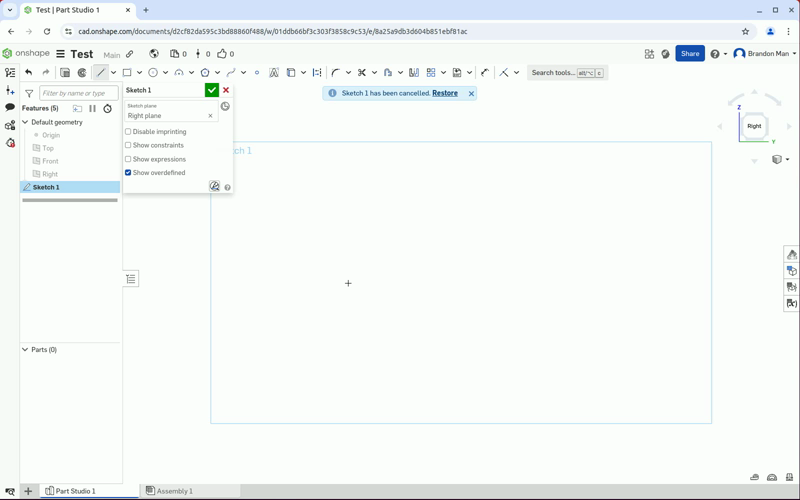
click(348, 282)
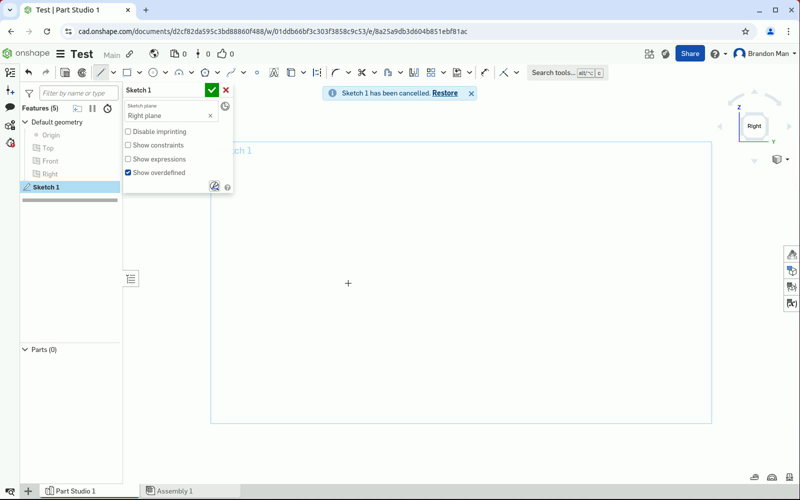
key_up(shift)
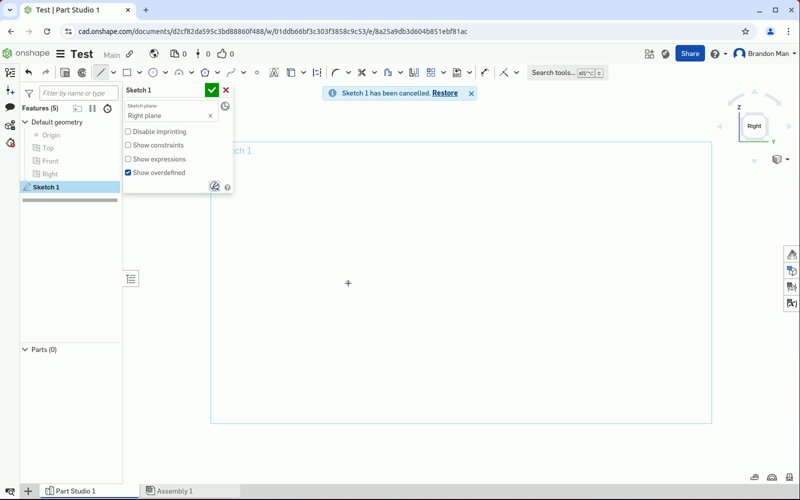
key_down(shift)
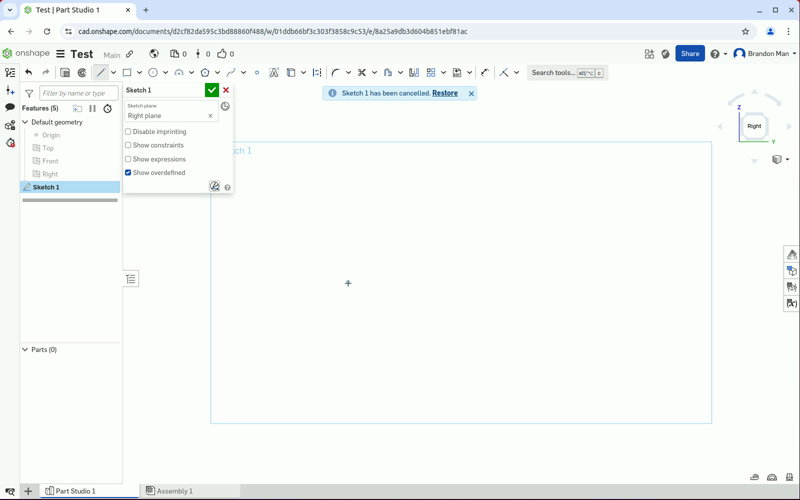
mouse_move(572, 282)
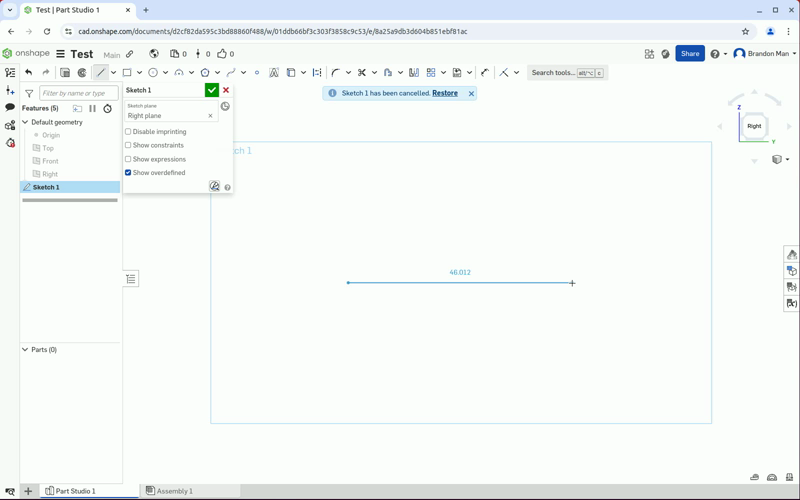
click(572, 282)
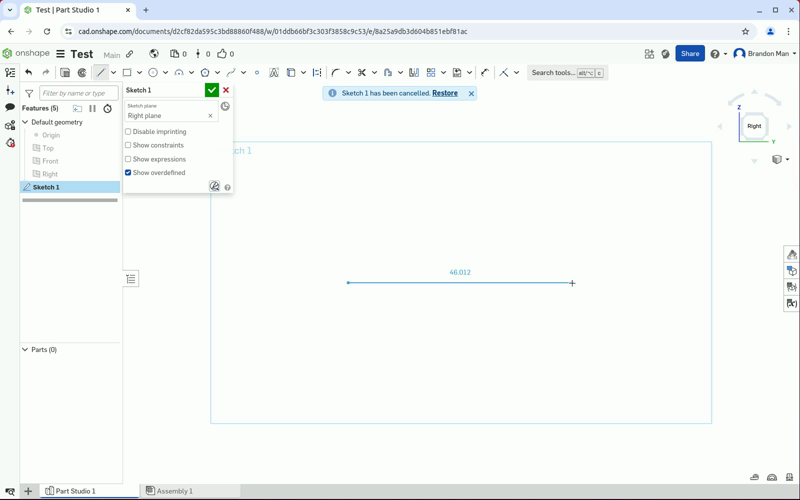
key_up(shift)
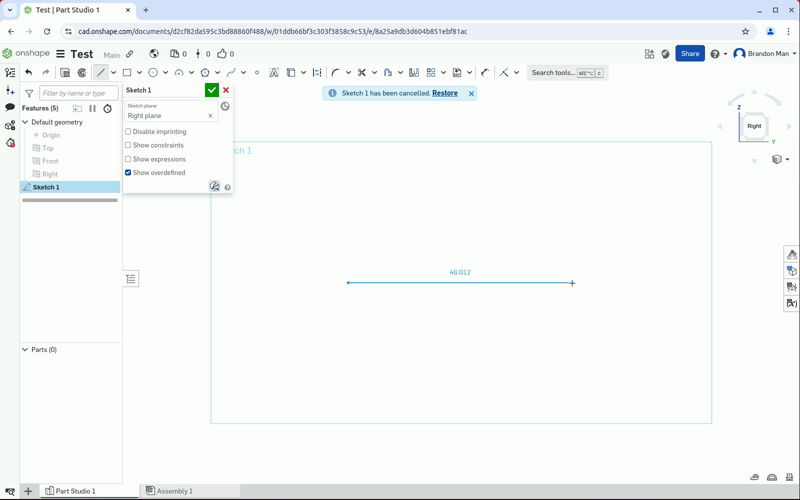
key_down(shift)
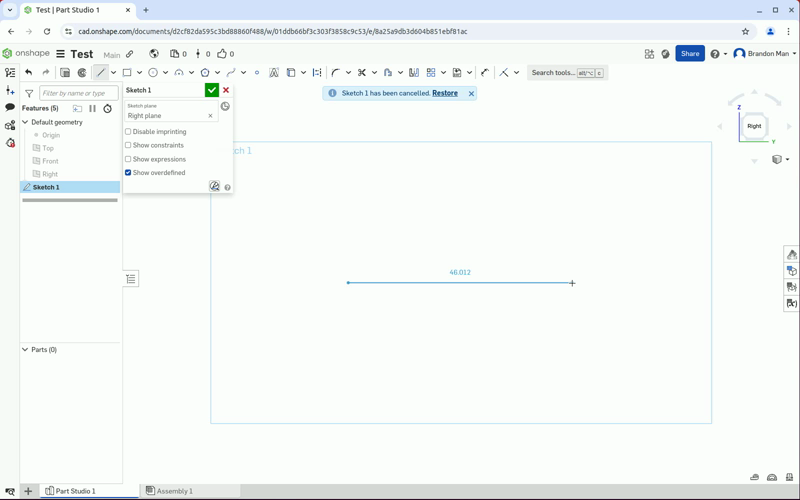
mouse_move(589, 282)
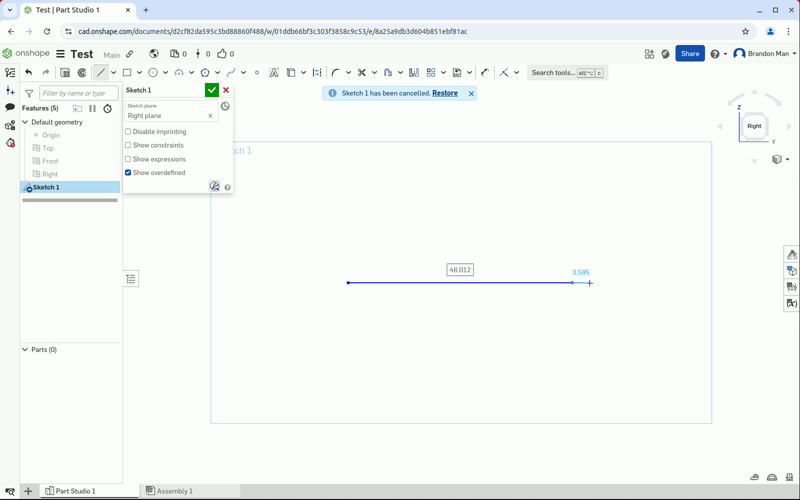
mouse_move(572, 268)
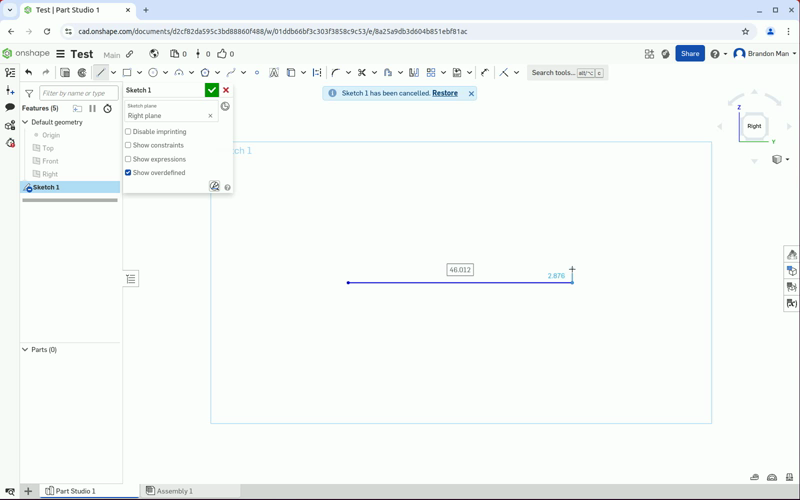
click(572, 268)
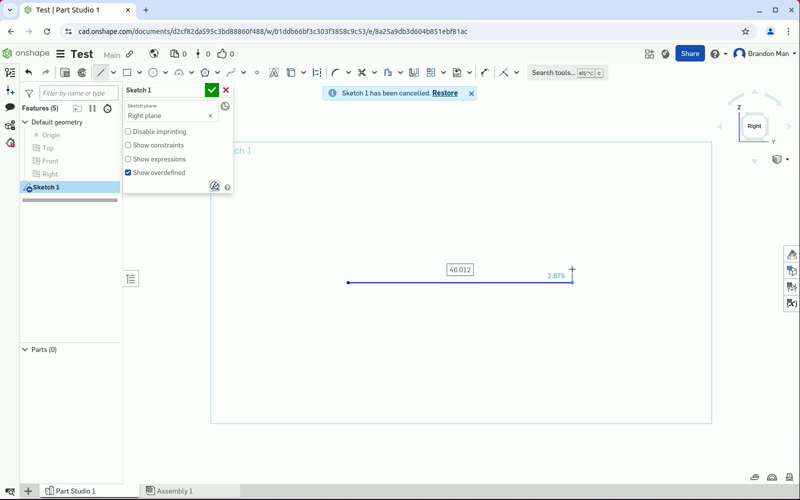
key_up(shift)
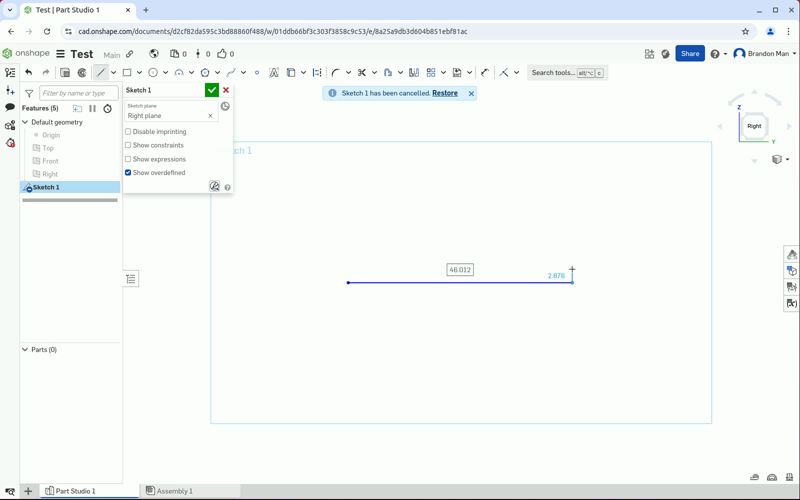
key_down(shift)
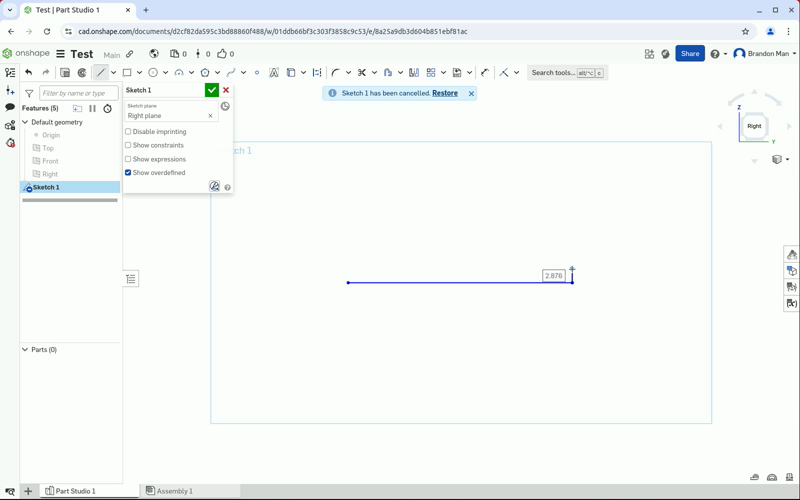
mouse_move(348, 231)
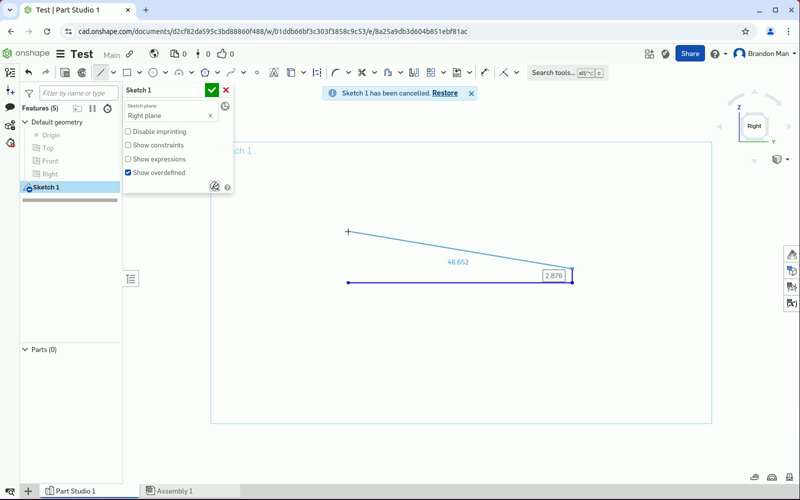
click(348, 231)
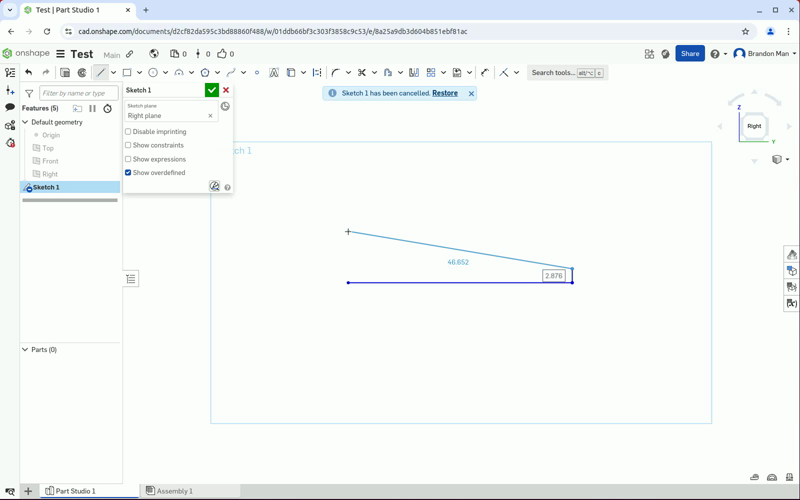
key_up(shift)
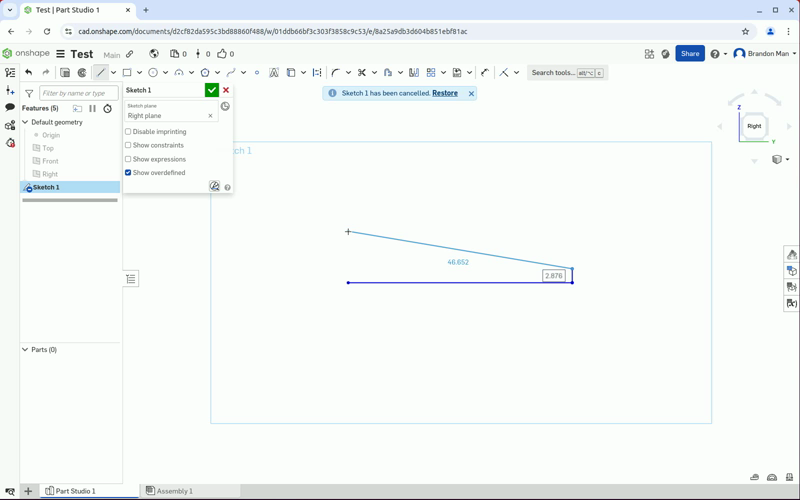
mouse_move(378, 231)
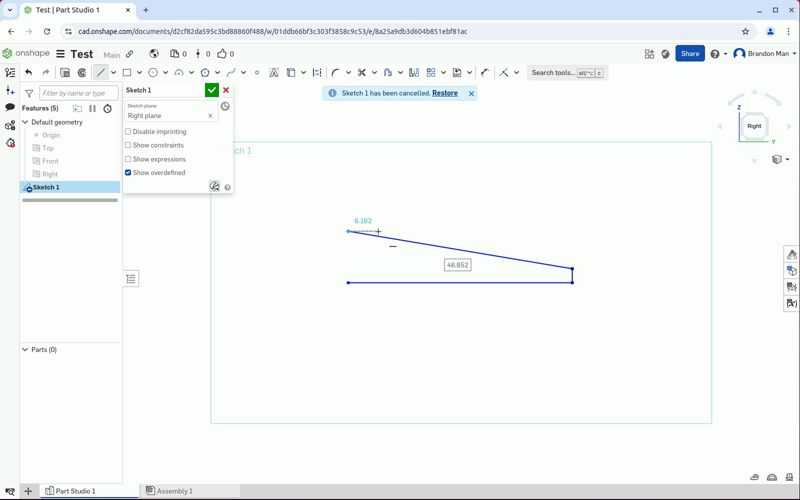
key_down(shift)
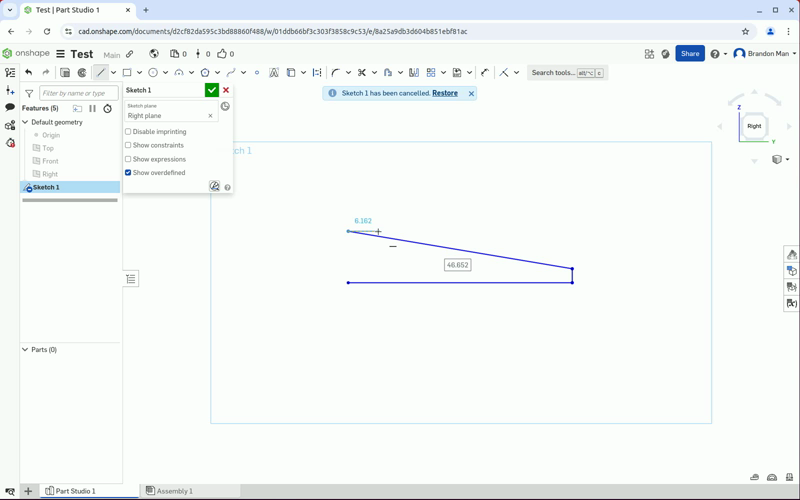
mouse_move(348, 282)
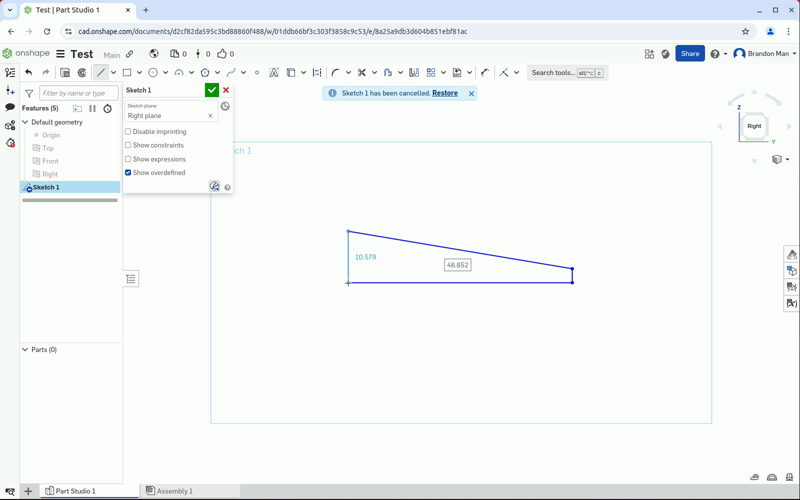
key_up(shift)
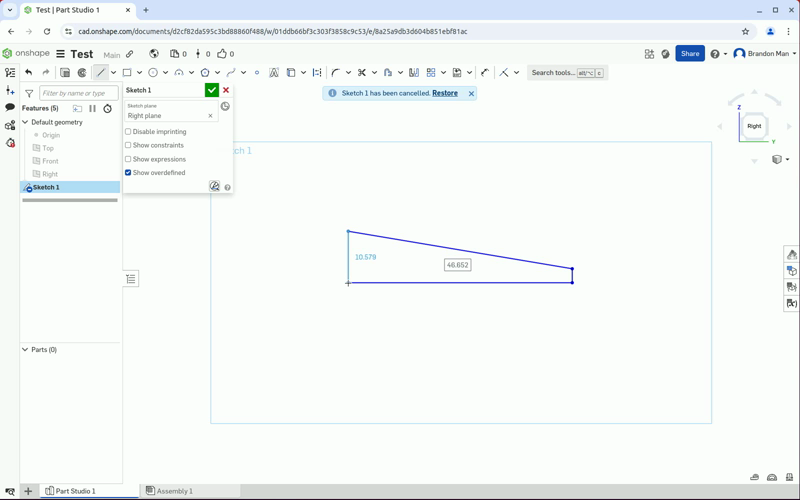
click(348, 282)
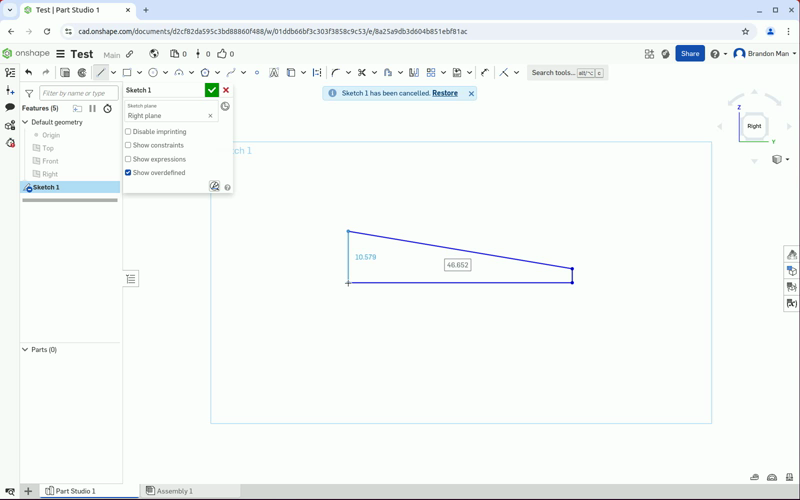
key(esc)
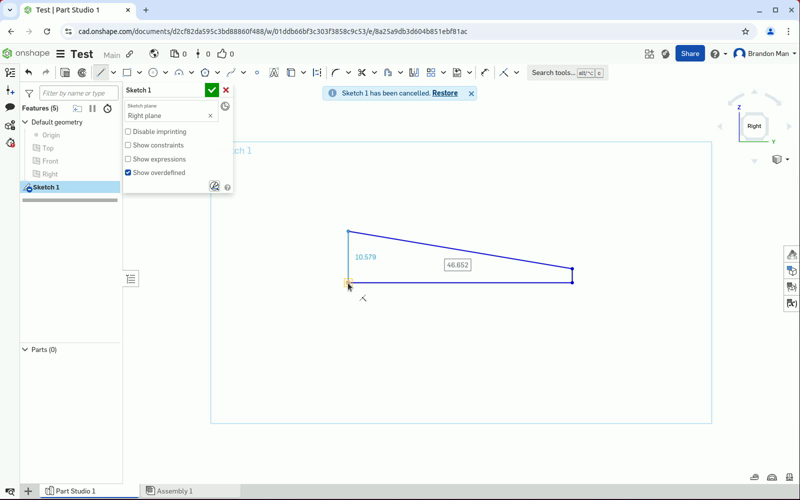
mouse_move(402, 248)
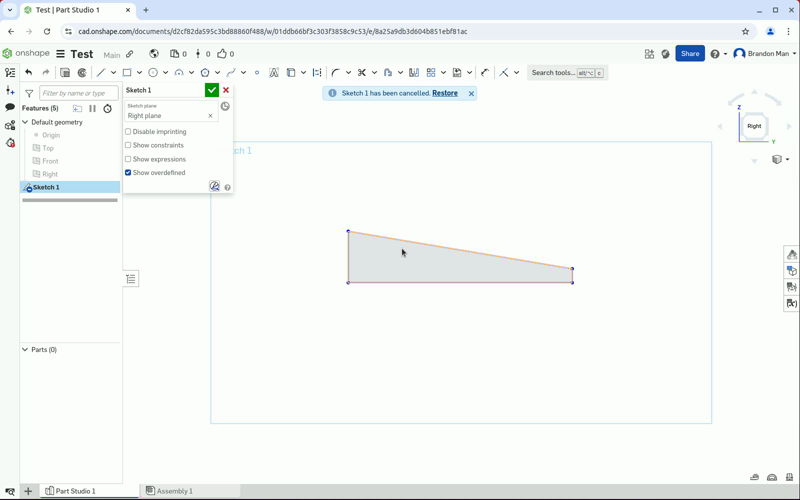
click(402, 248)
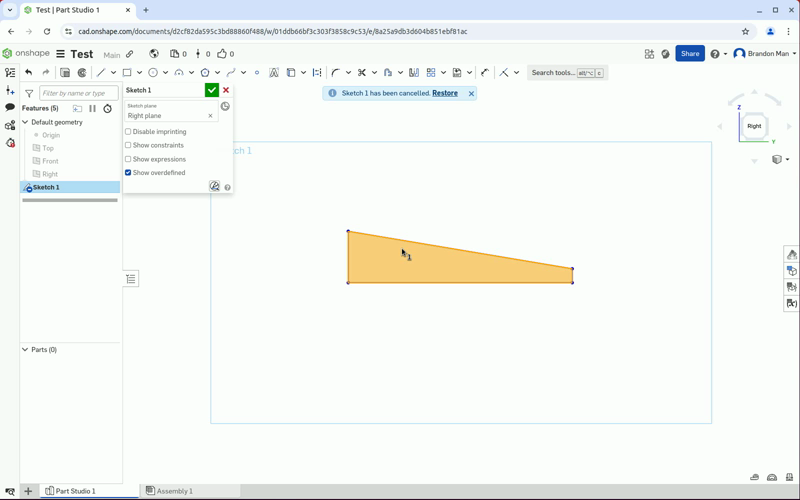
mouse_move(73, 352)
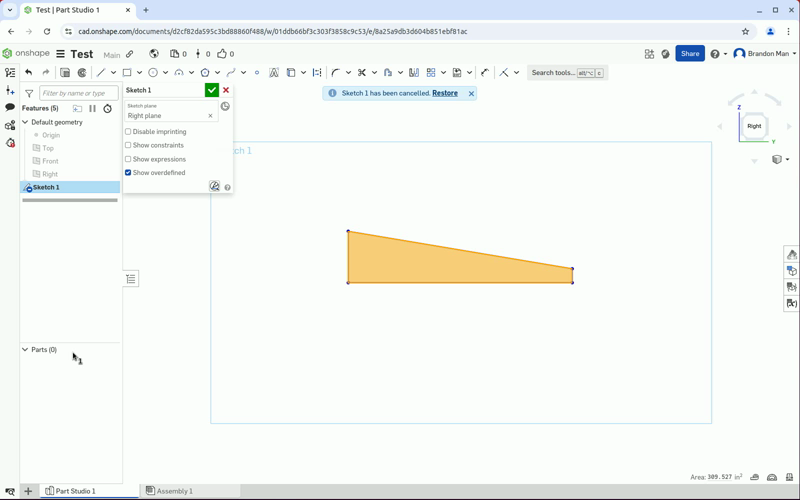
key(shift+y)
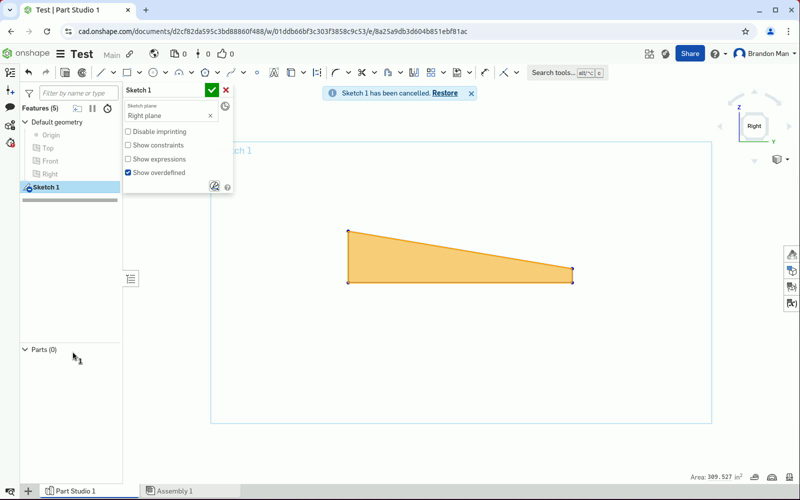
key(shift+e)
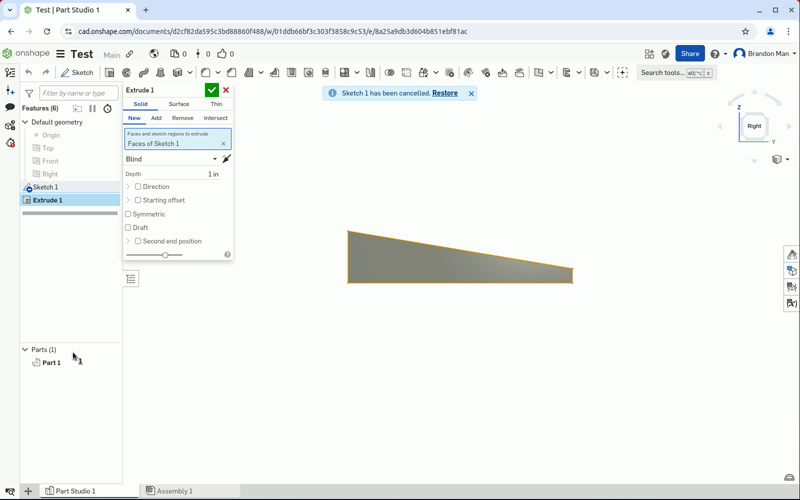
mouse_move(143, 106)
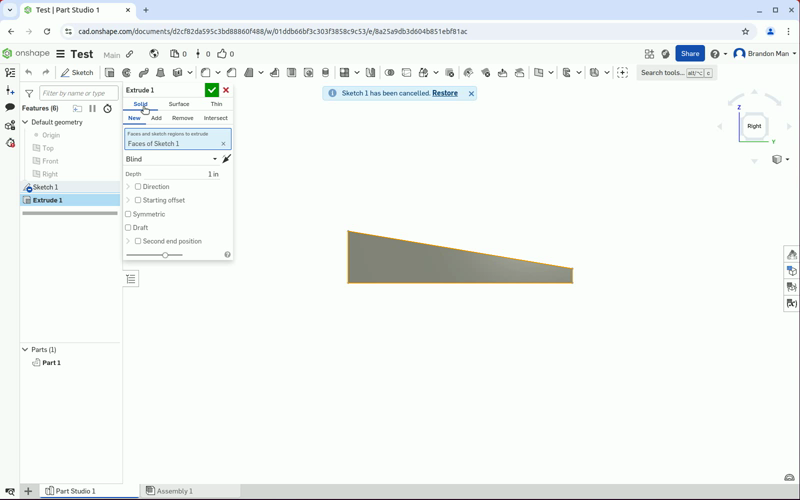
click(143, 106)
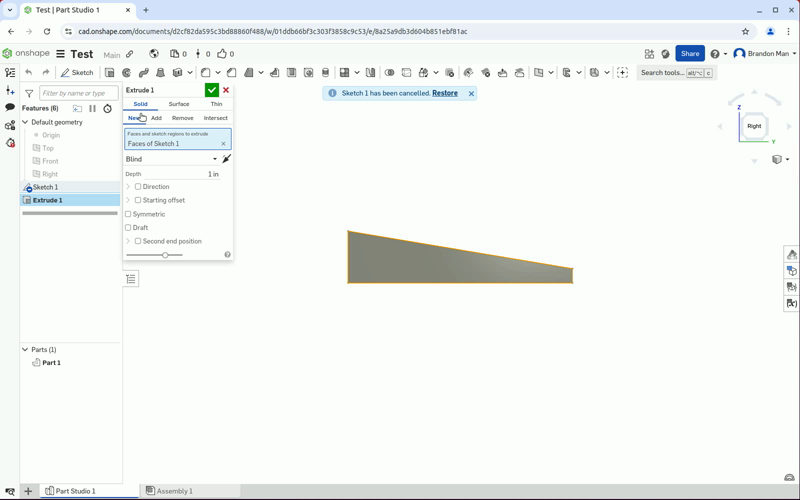
mouse_move(137, 120)
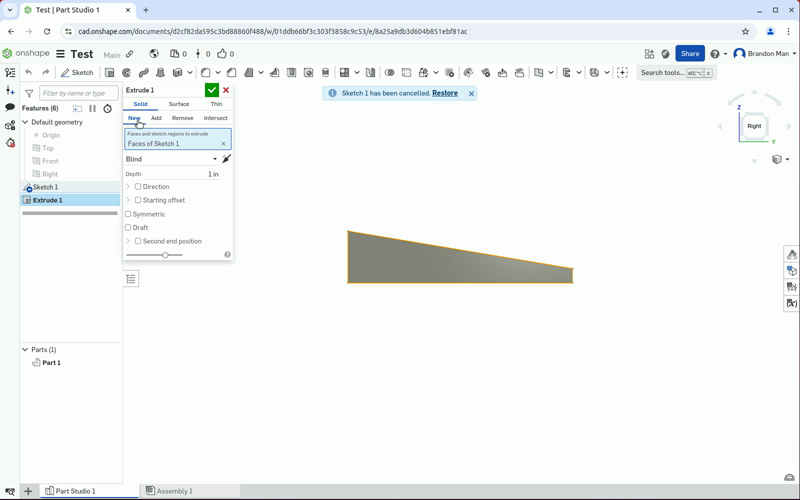
click(137, 120)
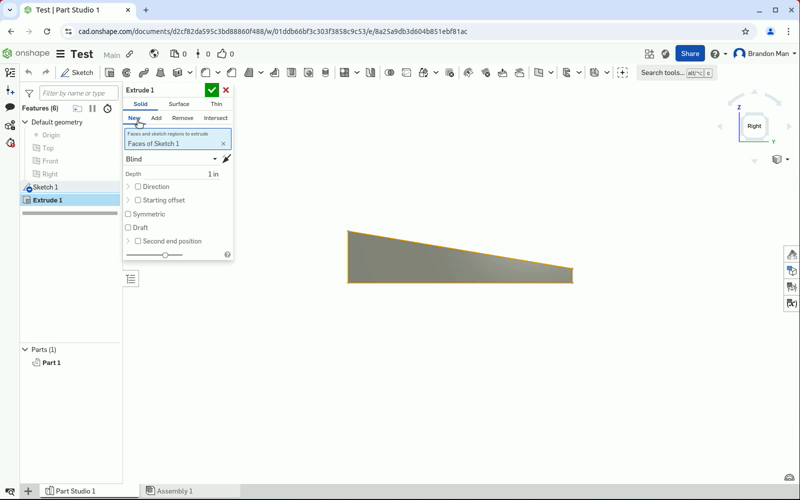
key(tab, 4)
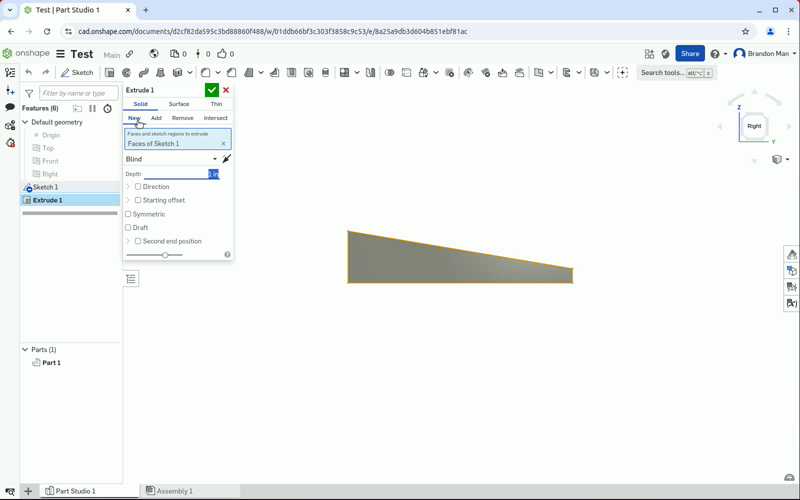
text(6.74)
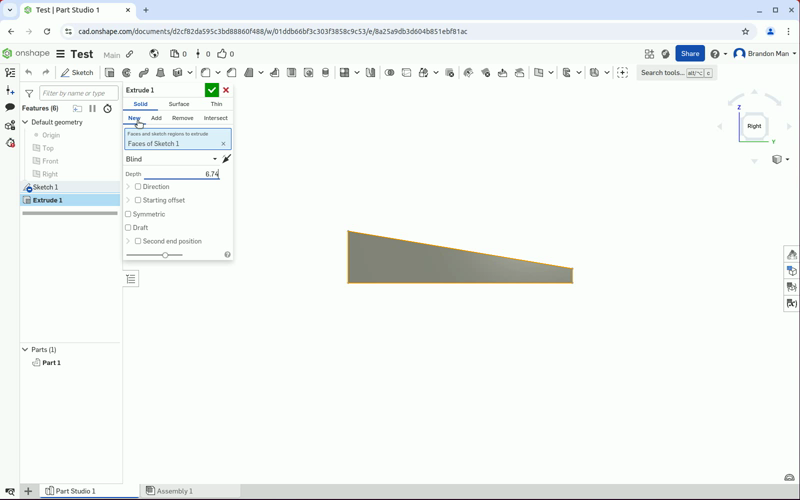
key(tab, 3)
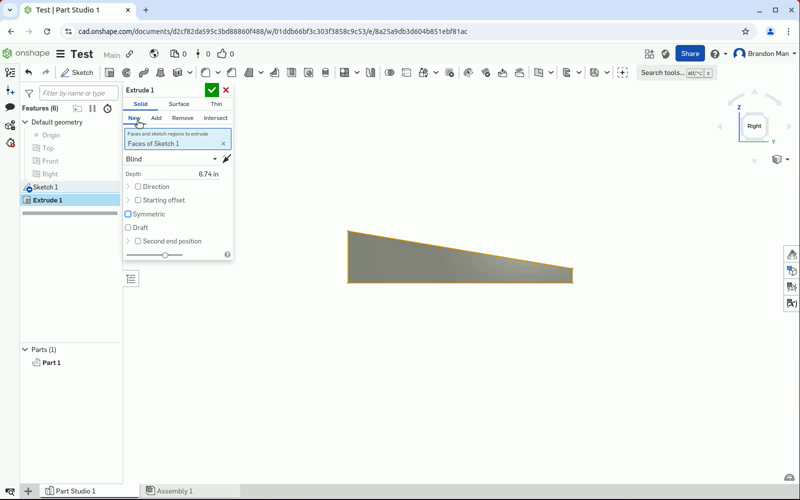
key(space)
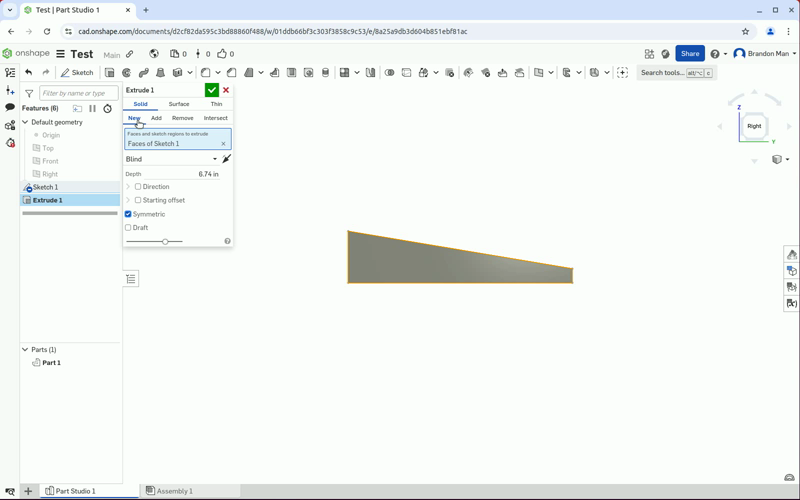
key(enter)
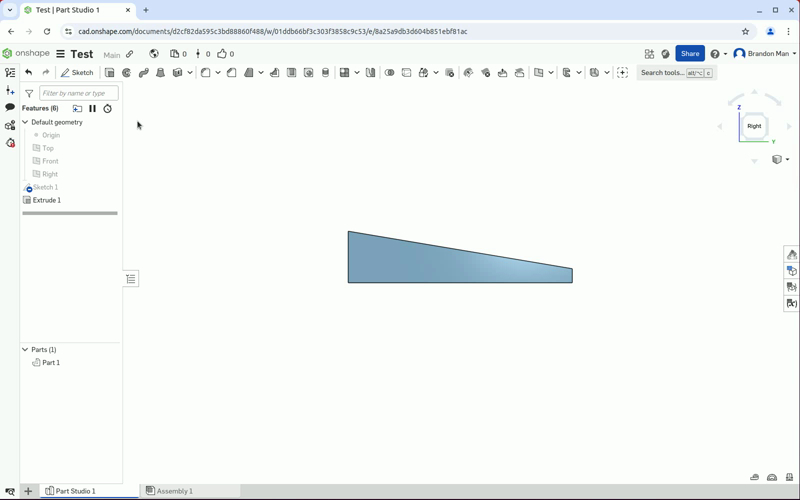
key(shift+h)
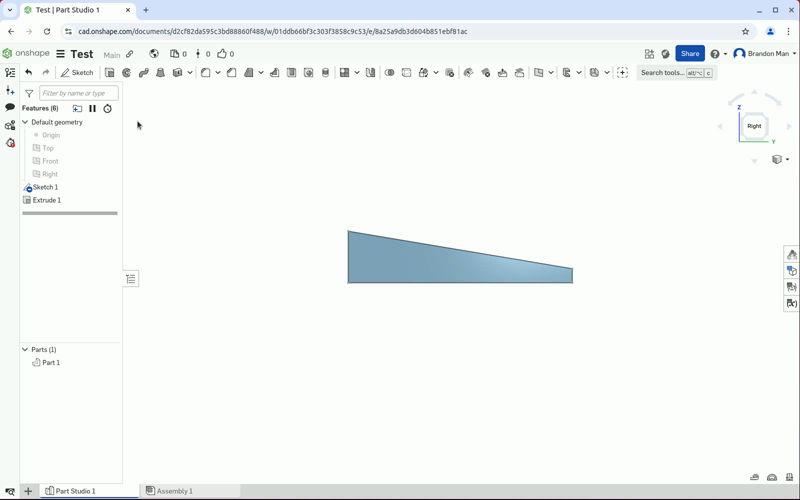
key(shift+h)
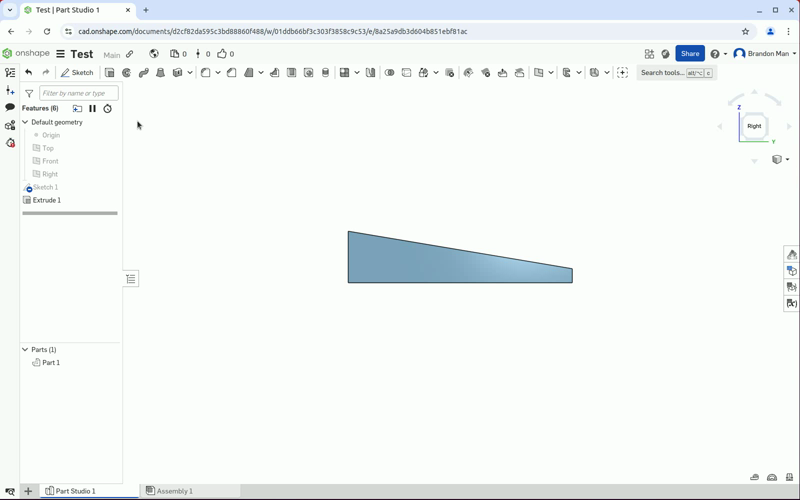
mouse_move(73, 189)
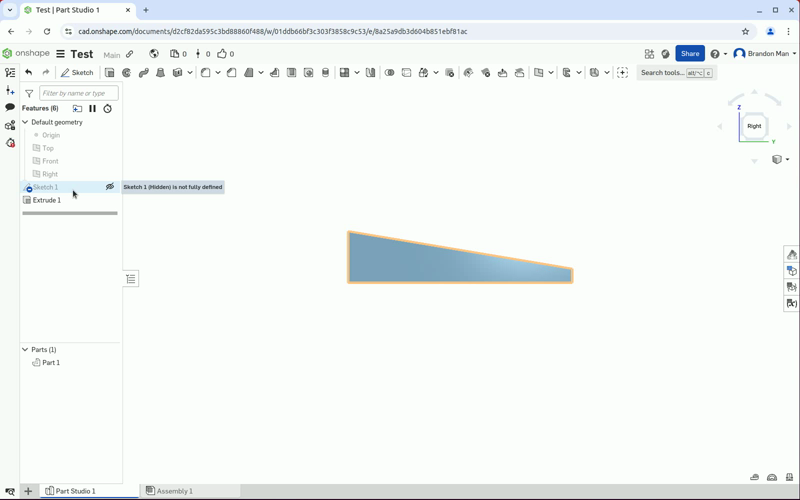
click(73, 189)
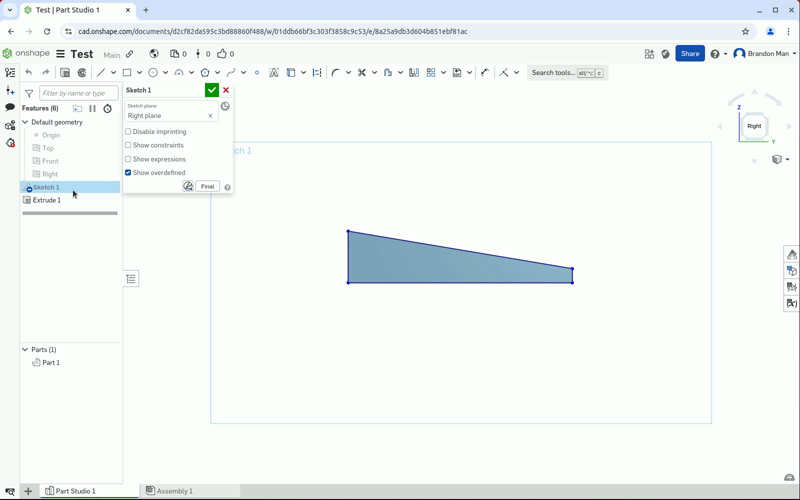
mouse_move(229, 92)
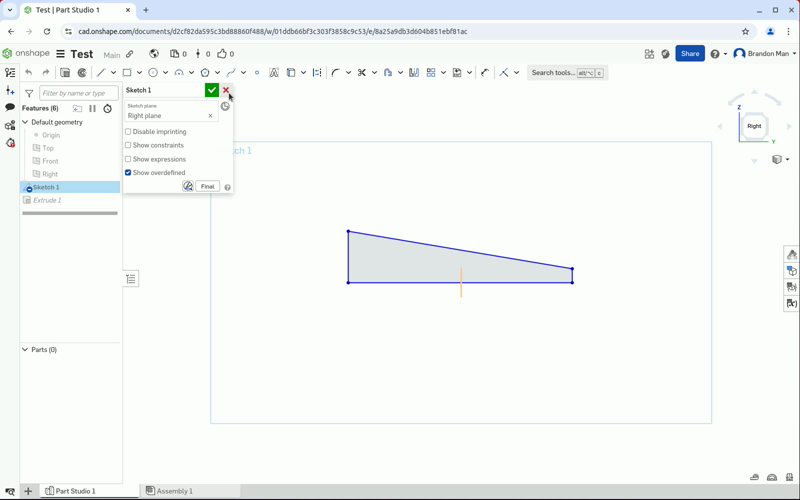
click(229, 92)
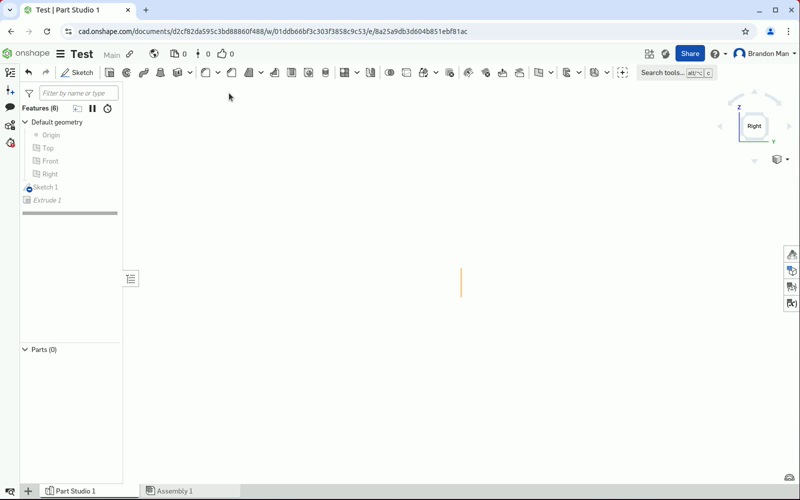
mouse_move(73, 352)
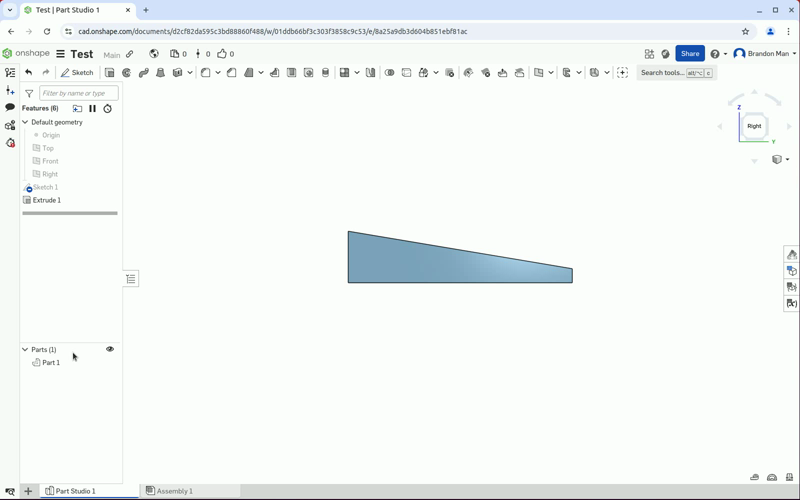
key(y)
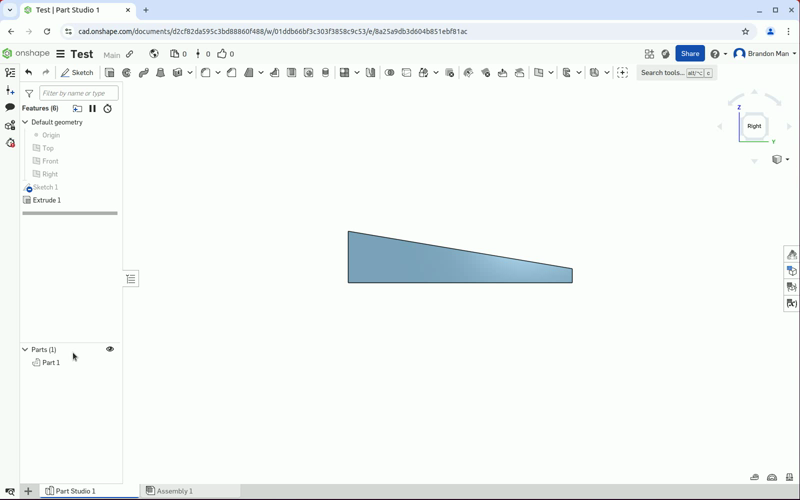
key(shift+p)
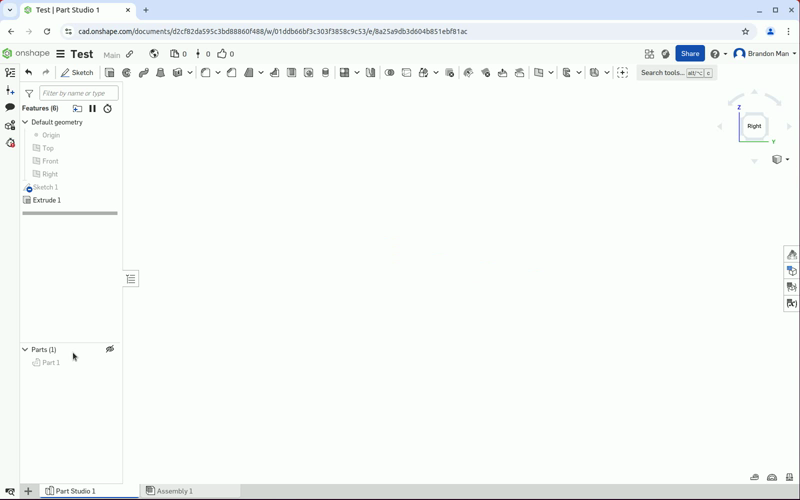
key(space)
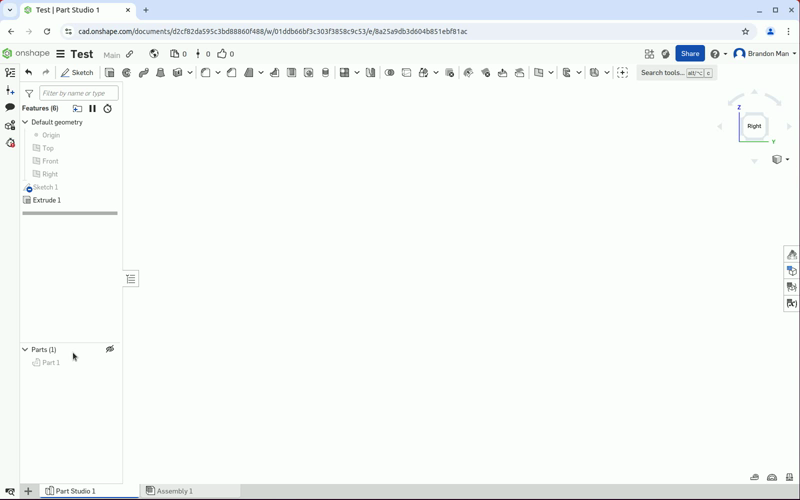
key_down(shift)
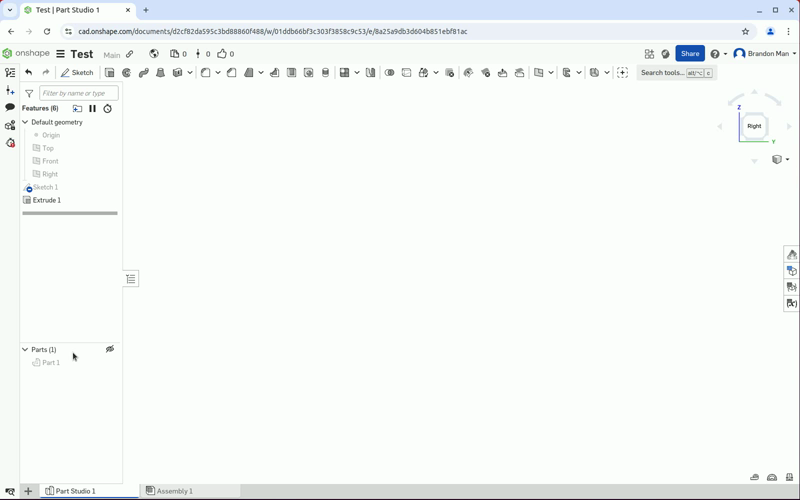
key(right)
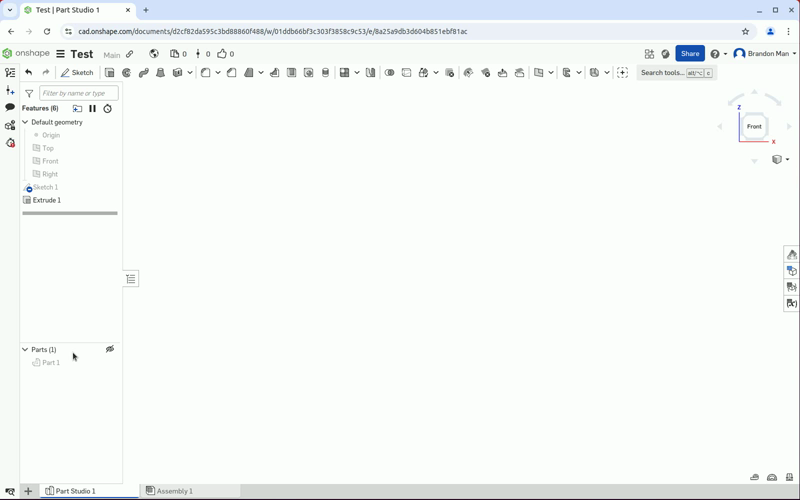
key_up(shift)
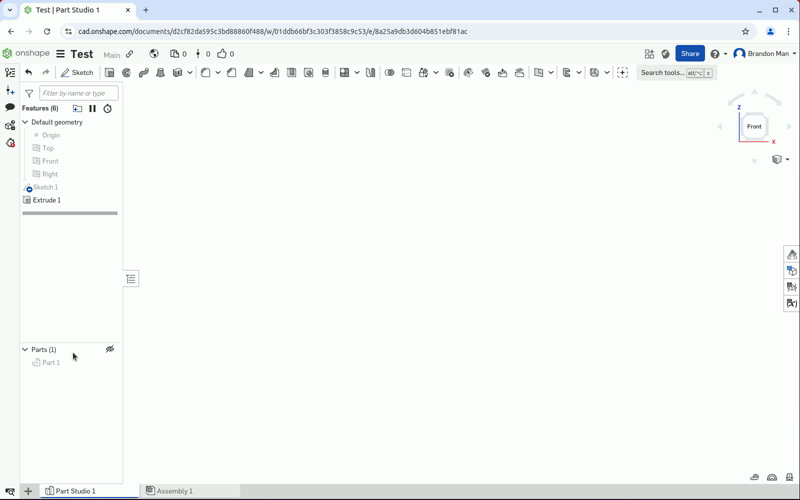
mouse_move(73, 352)
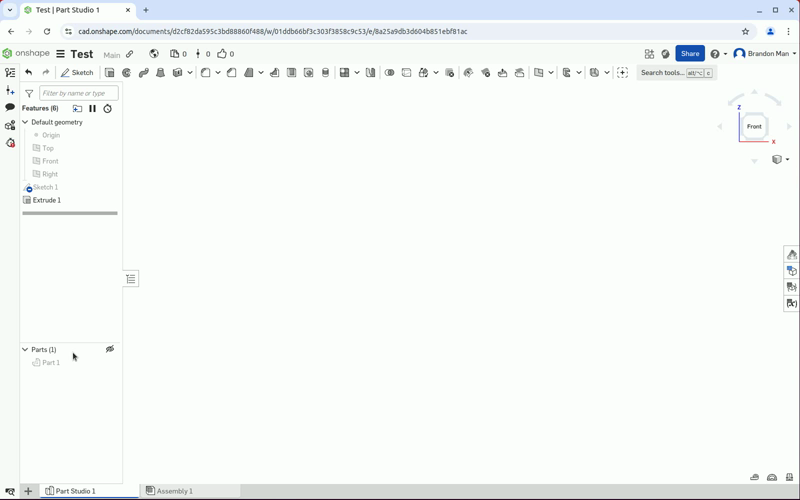
key(shift+y)
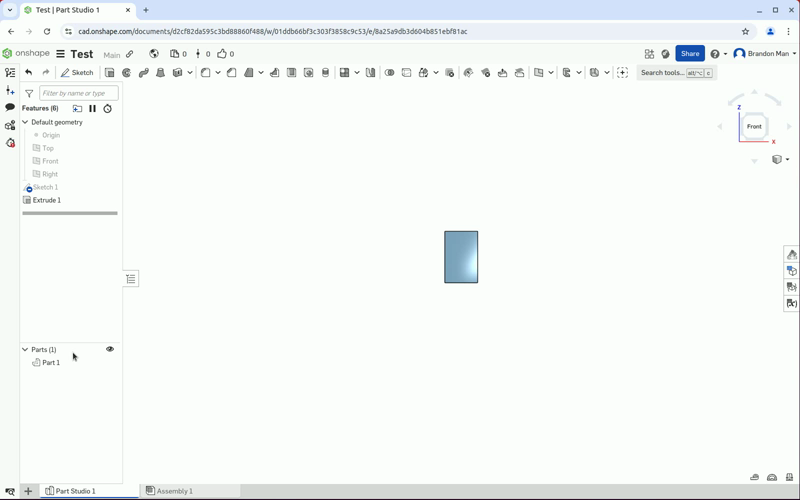
mouse_move(541, 75)
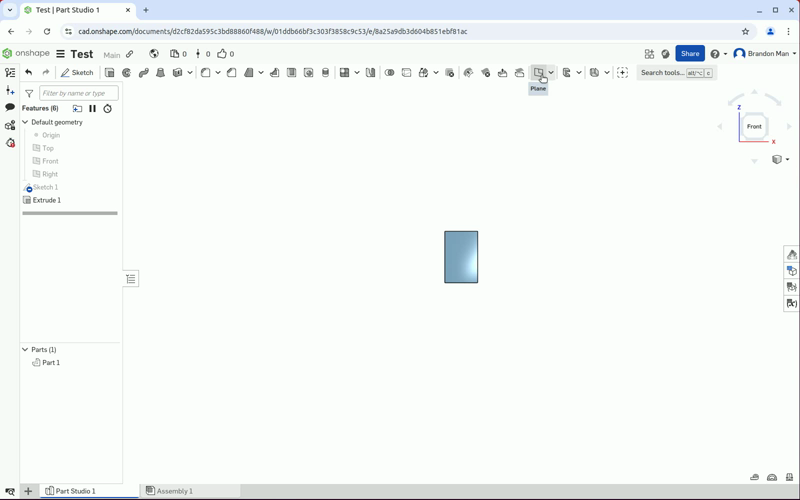
click(541, 75)
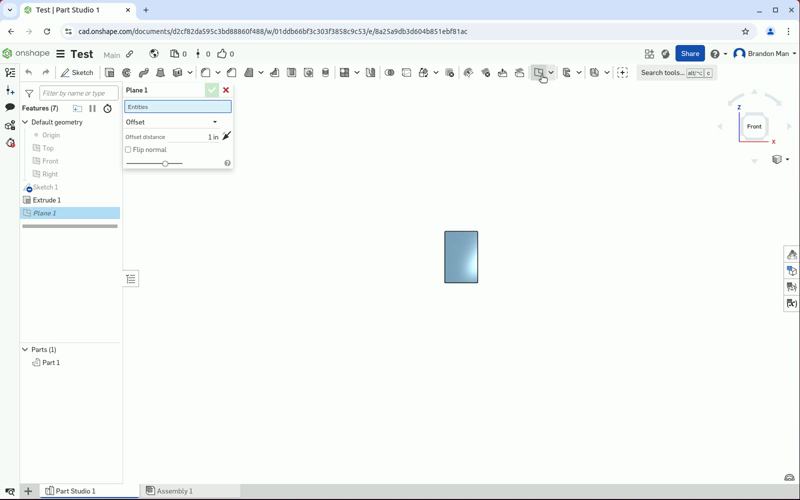
mouse_move(73, 163)
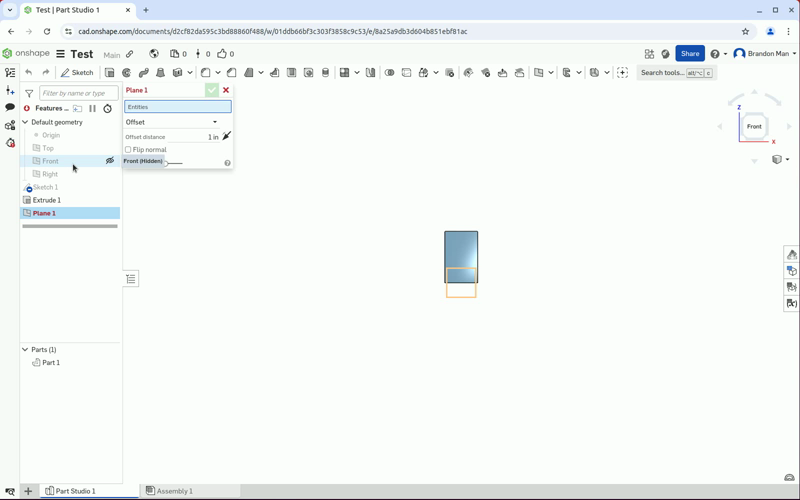
click(73, 163)
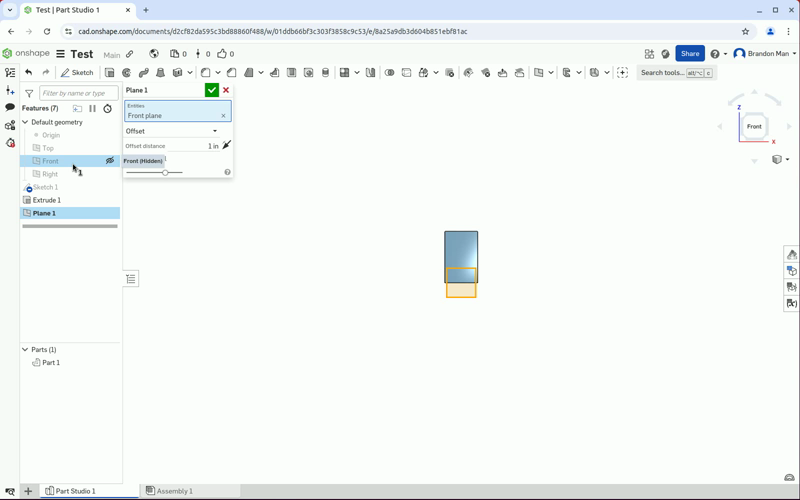
key(tab, 2)
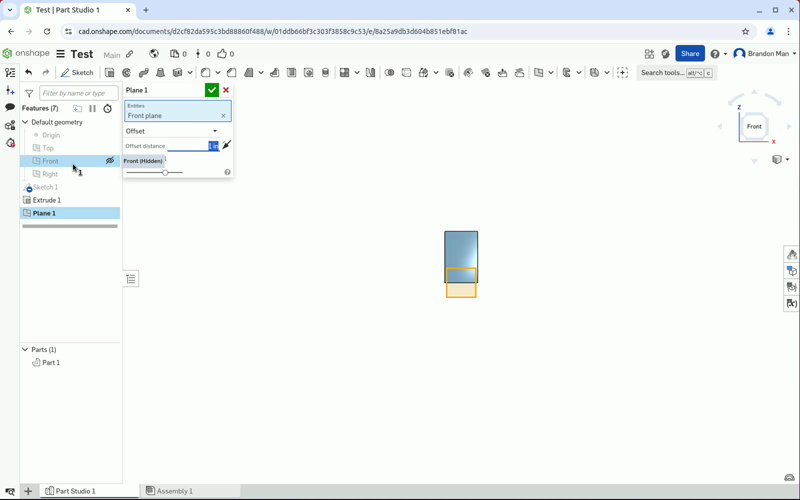
text(23.108)
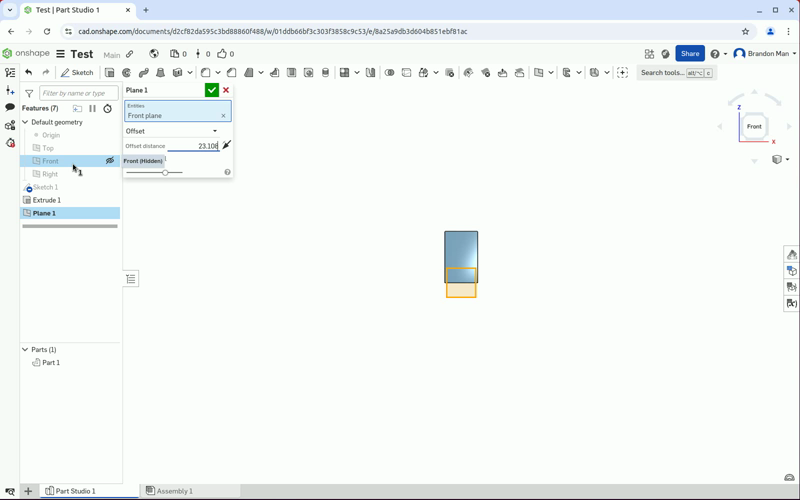
key(enter, 2)
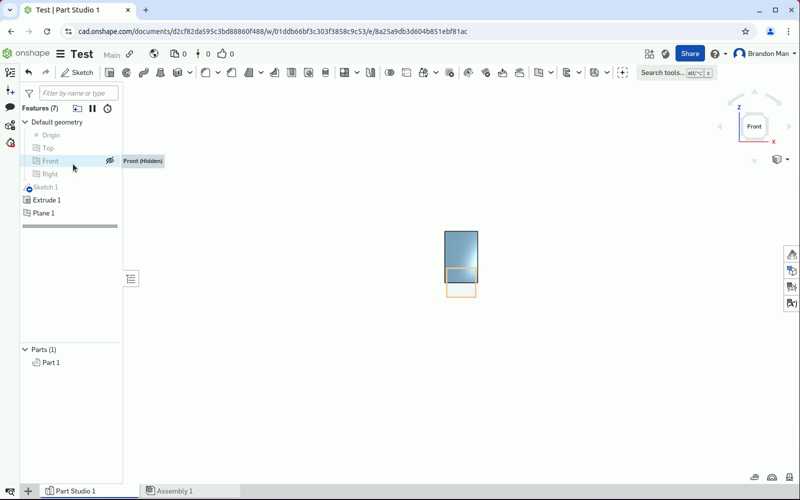
key(shift+s)
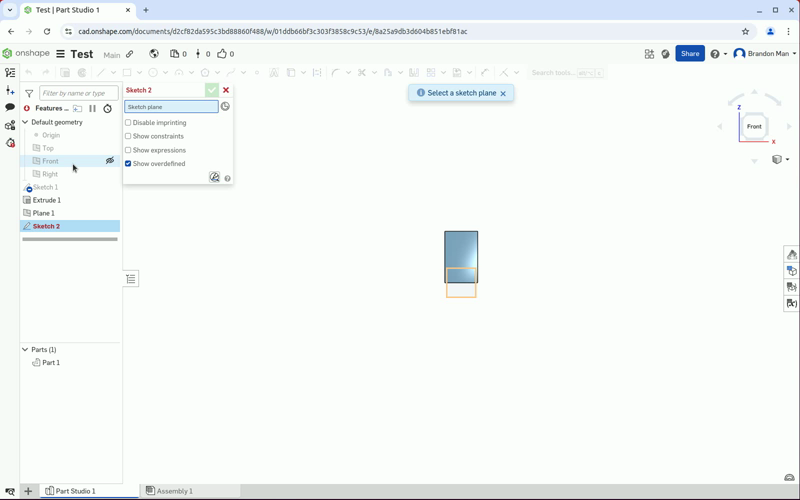
mouse_move(73, 215)
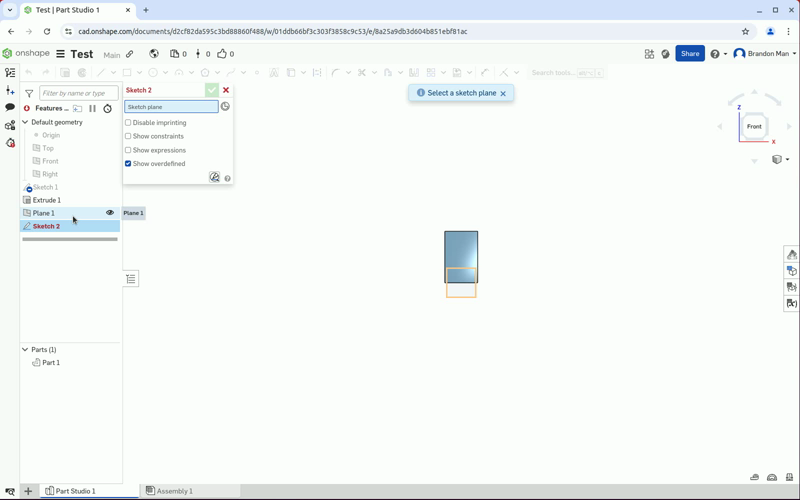
click(73, 215)
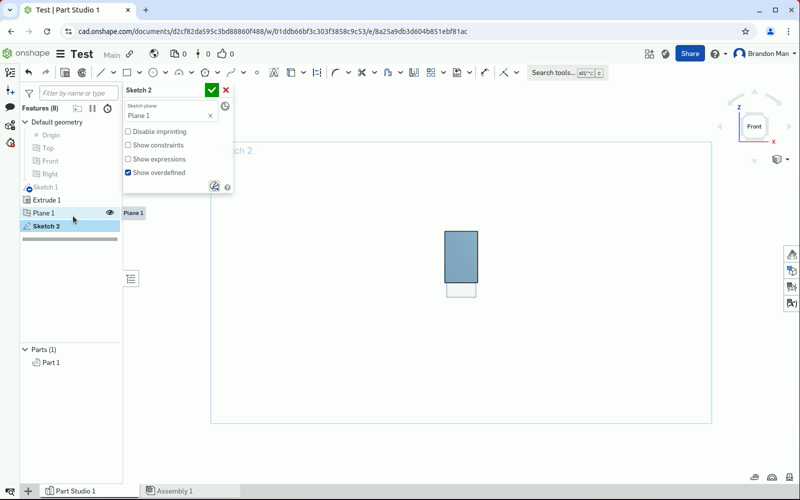
mouse_move(73, 352)
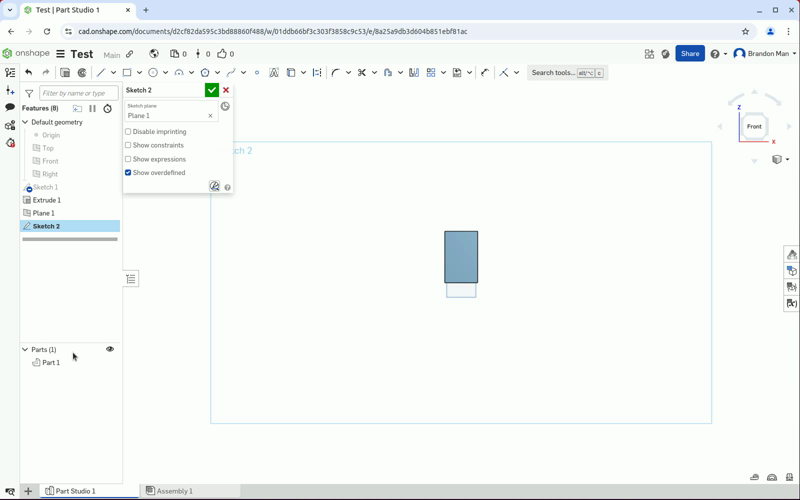
key(y)
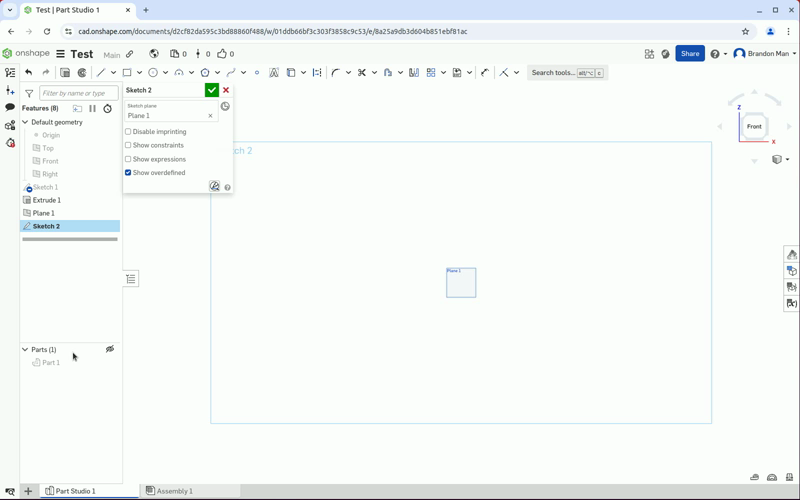
key(c)
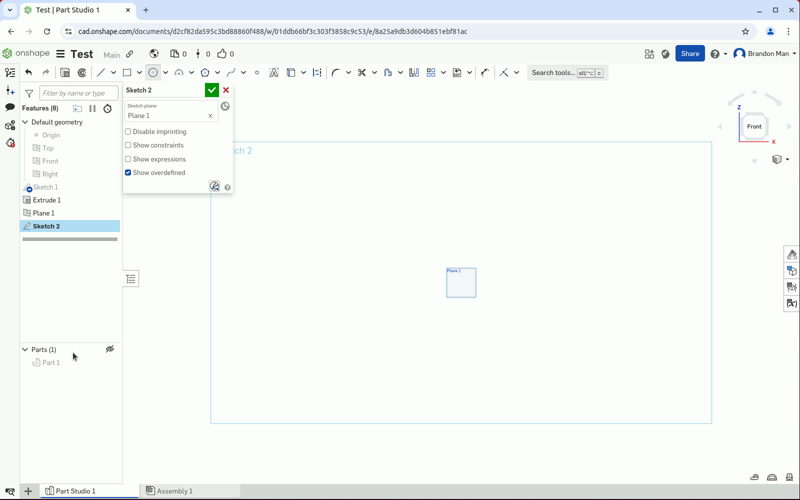
key_down(shift)
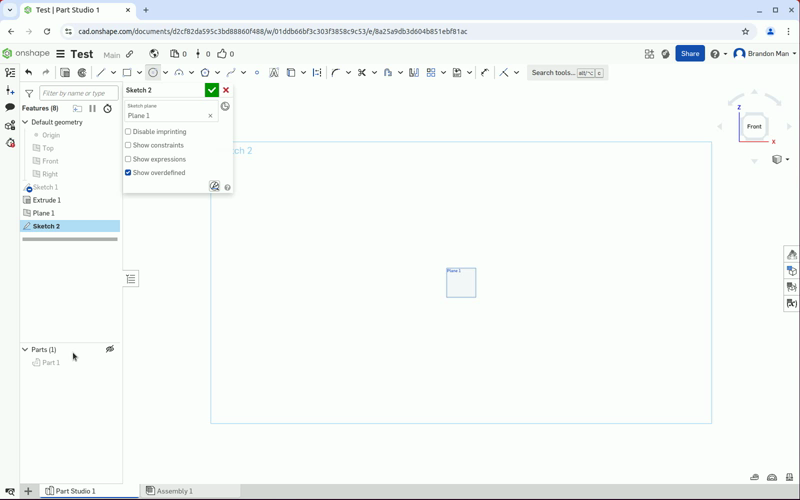
mouse_move(461, 257)
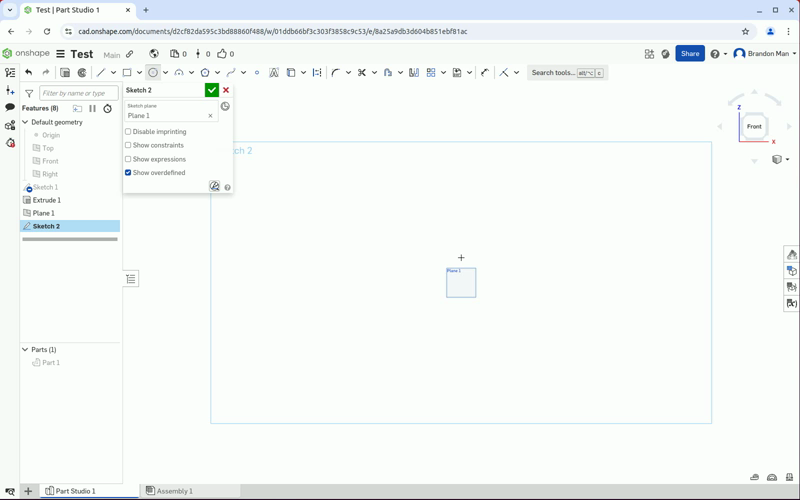
click(461, 257)
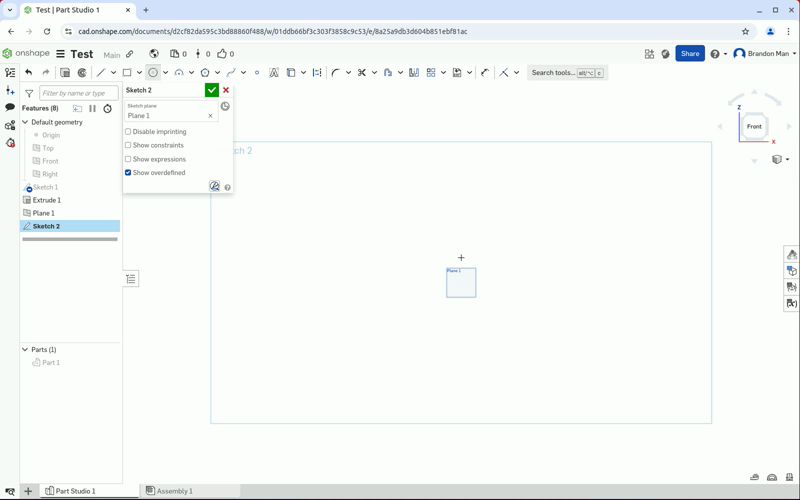
key_up(shift)
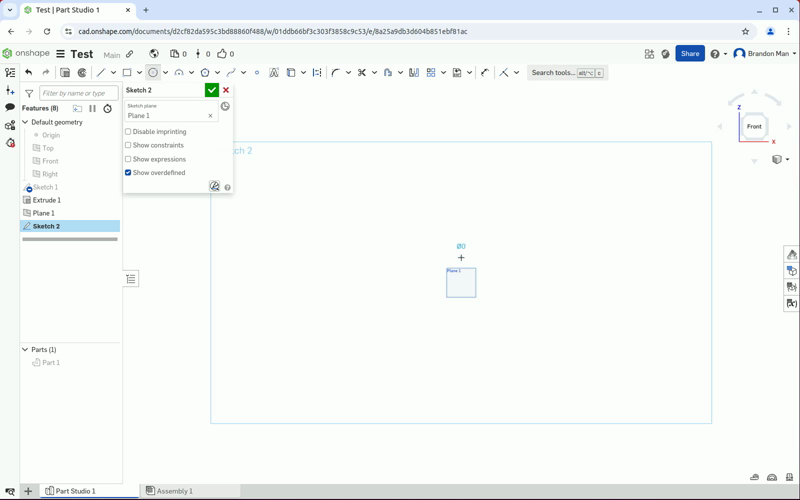
mouse_move(468, 257)
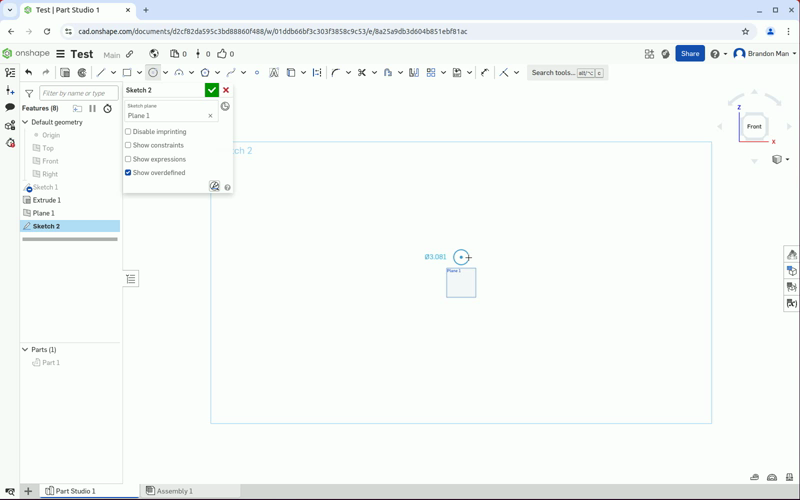
click(468, 257)
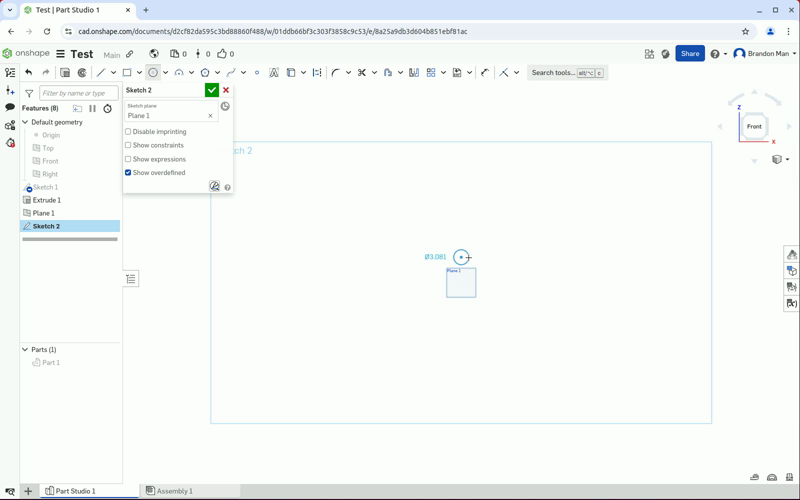
key(esc)
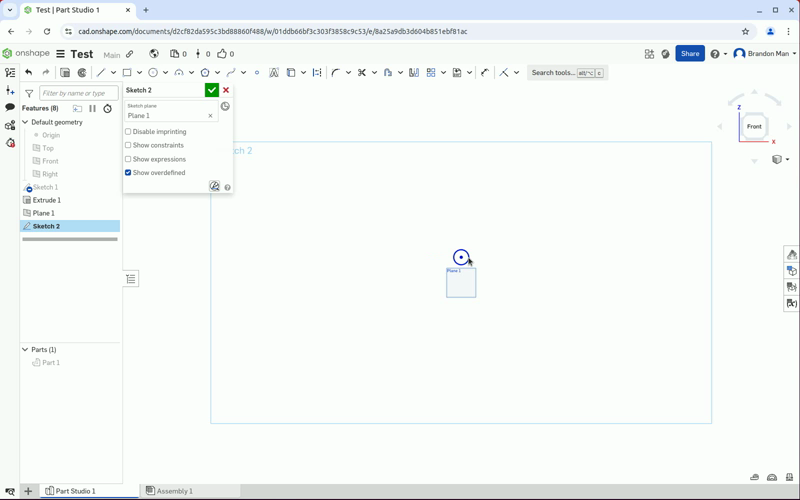
mouse_move(456, 255)
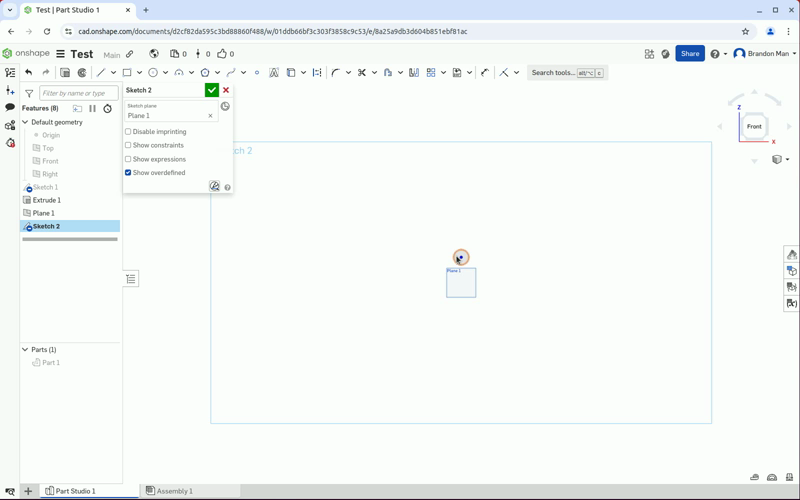
scroll(6)
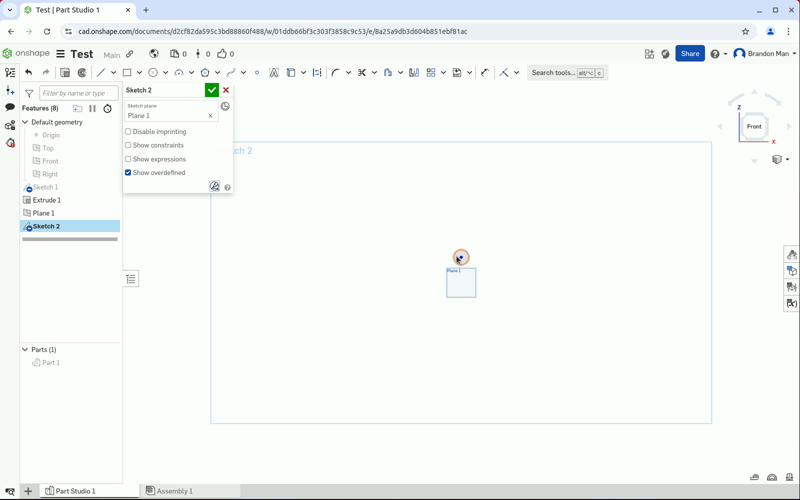
scroll(6)
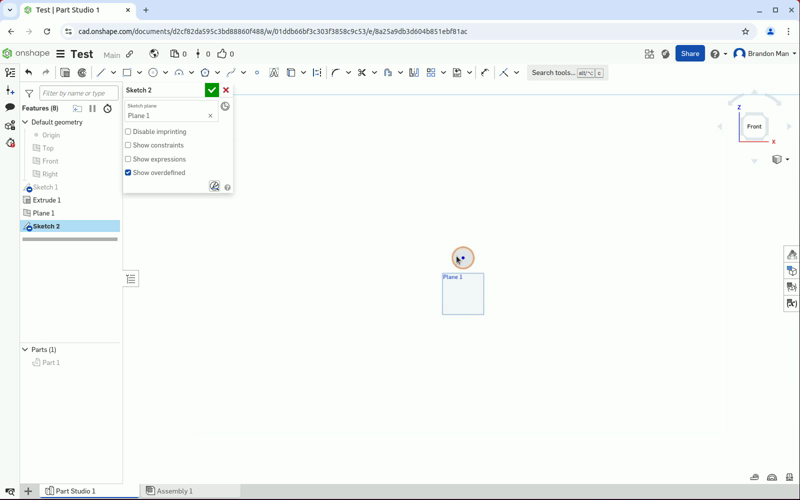
scroll(6)
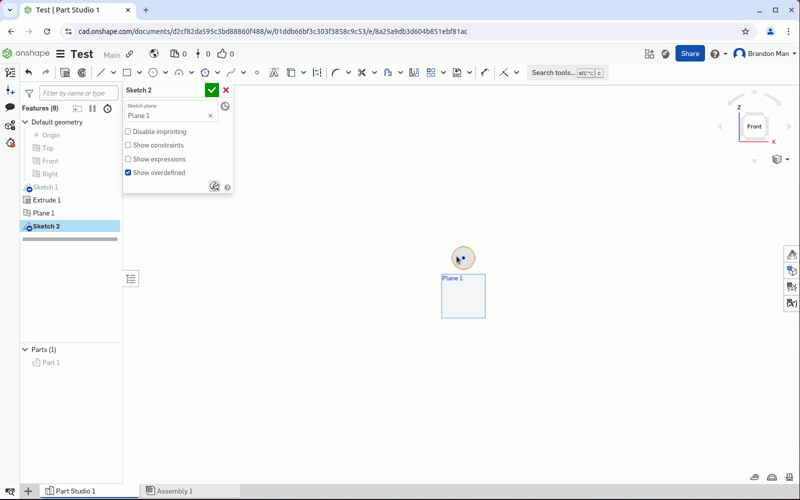
scroll(6)
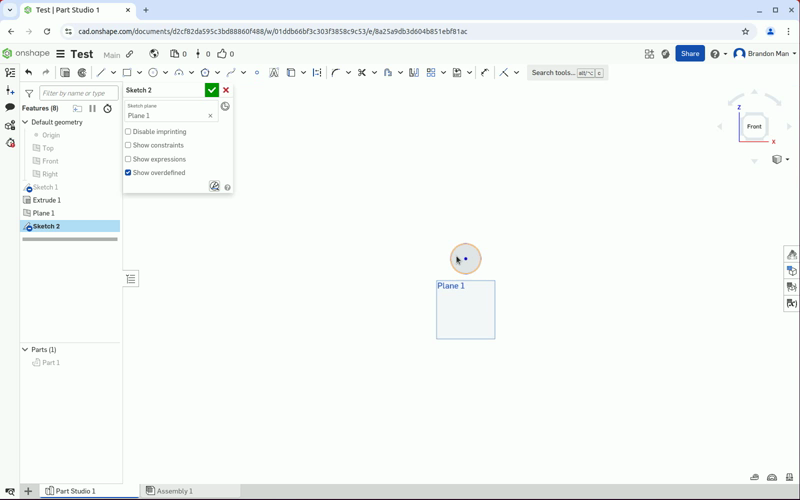
scroll(6)
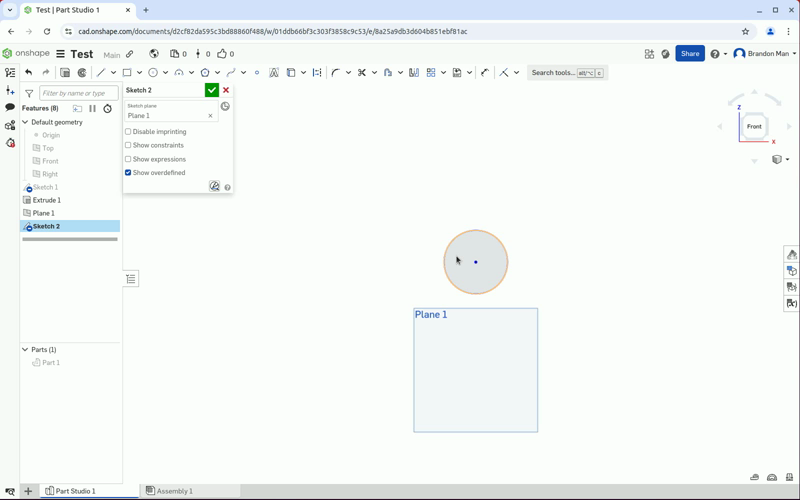
scroll(6)
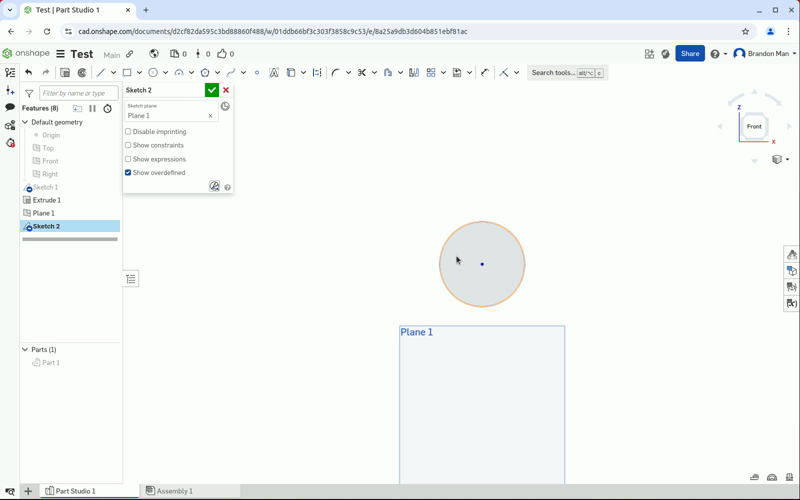
scroll(6)
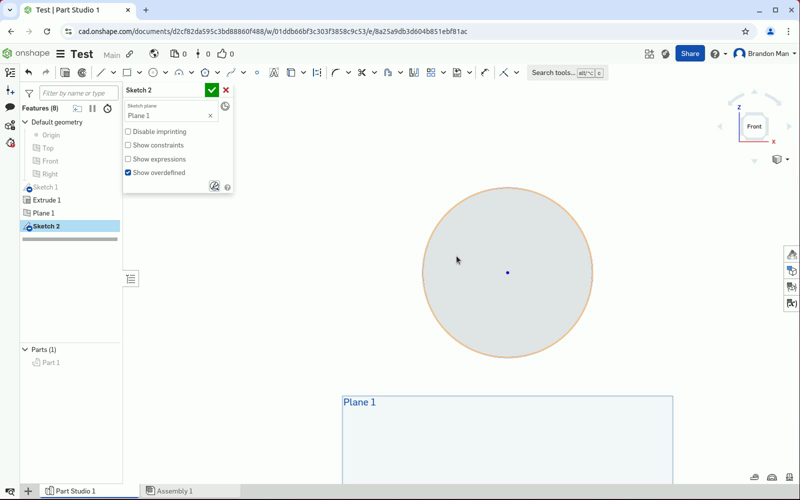
click(456, 255)
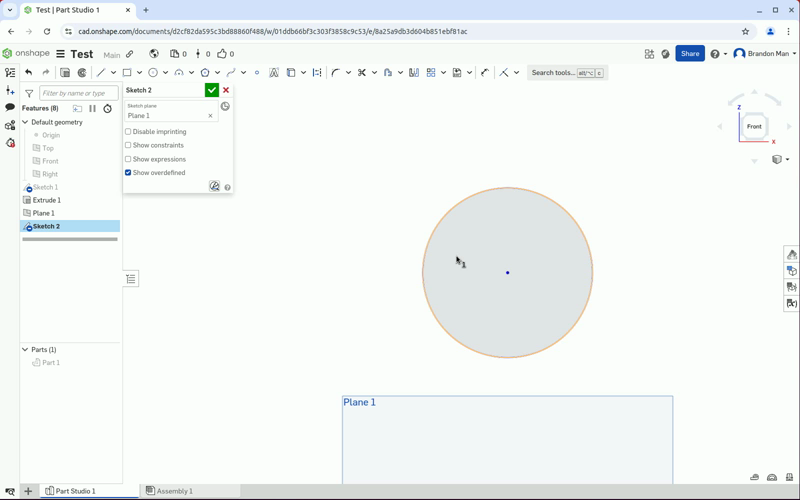
scroll(-6)
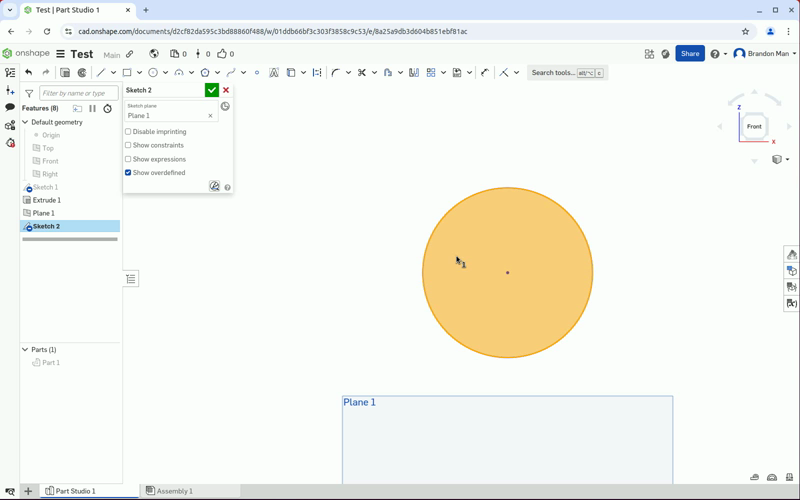
scroll(-6)
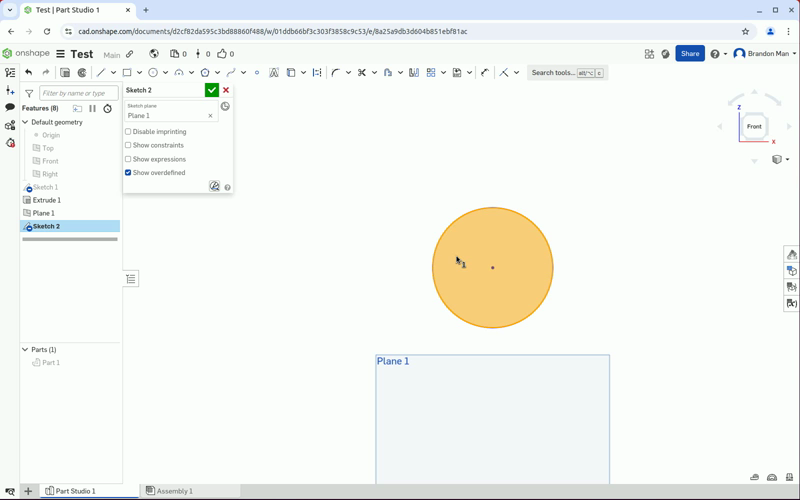
scroll(-6)
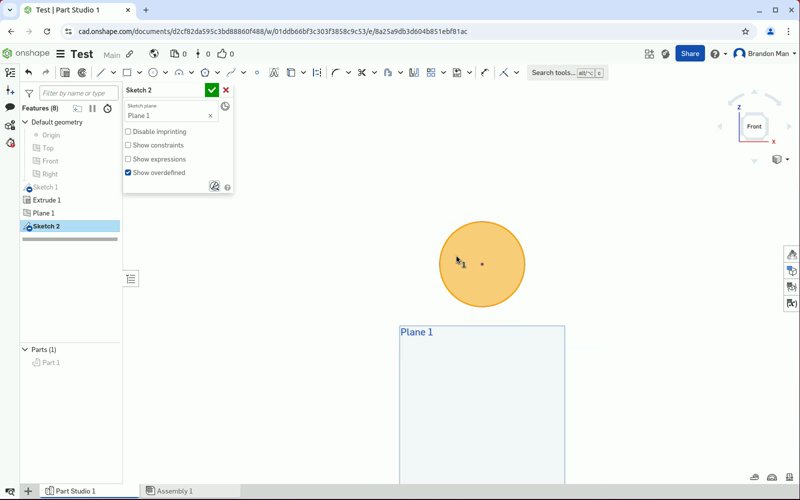
scroll(-6)
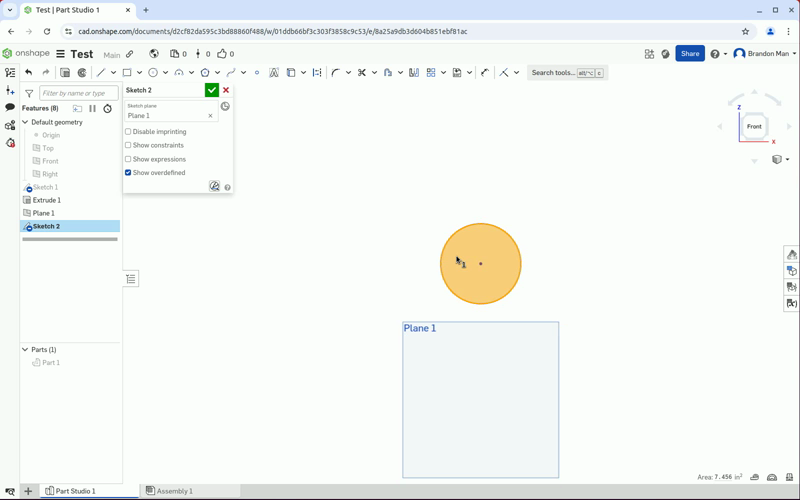
scroll(-6)
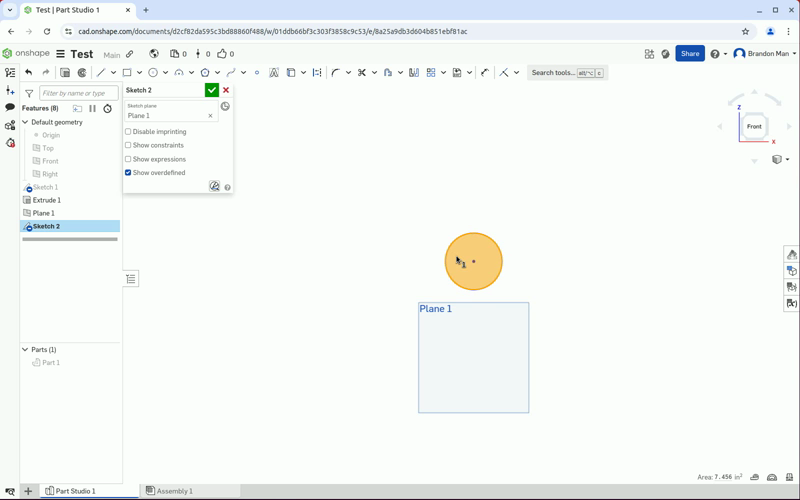
scroll(-6)
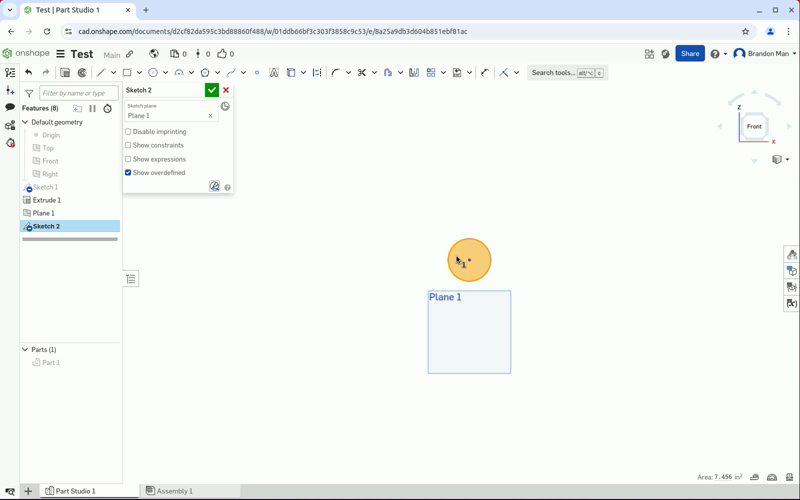
scroll(-6)
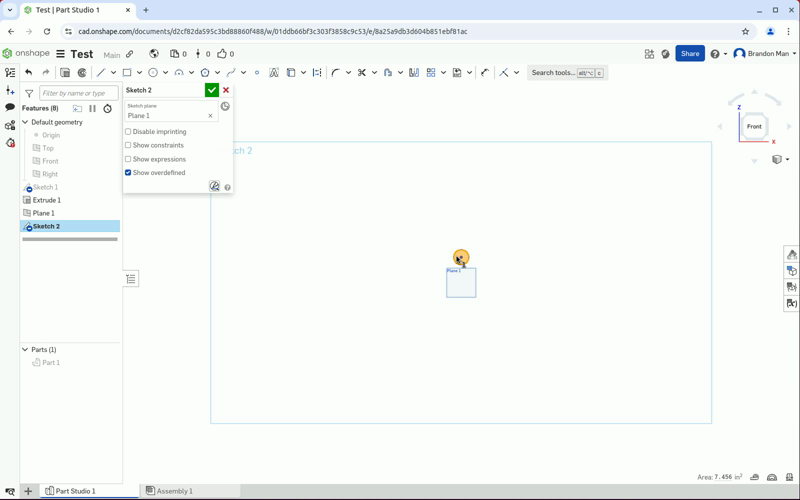
mouse_move(73, 352)
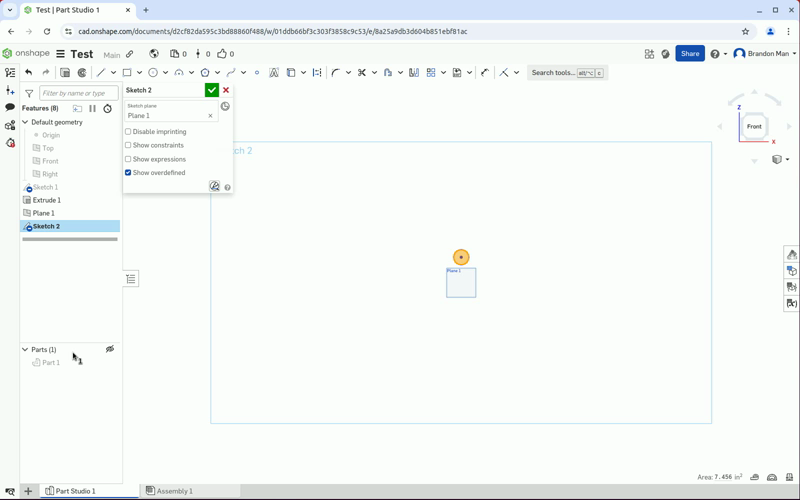
key(shift+y)
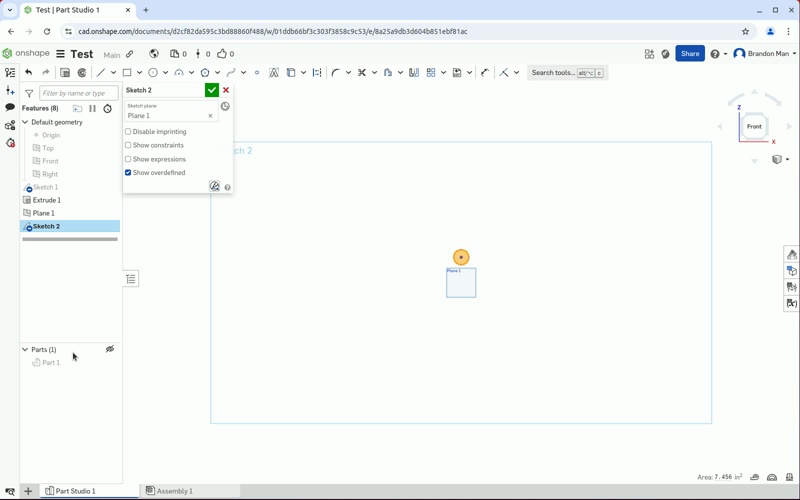
key(shift+e)
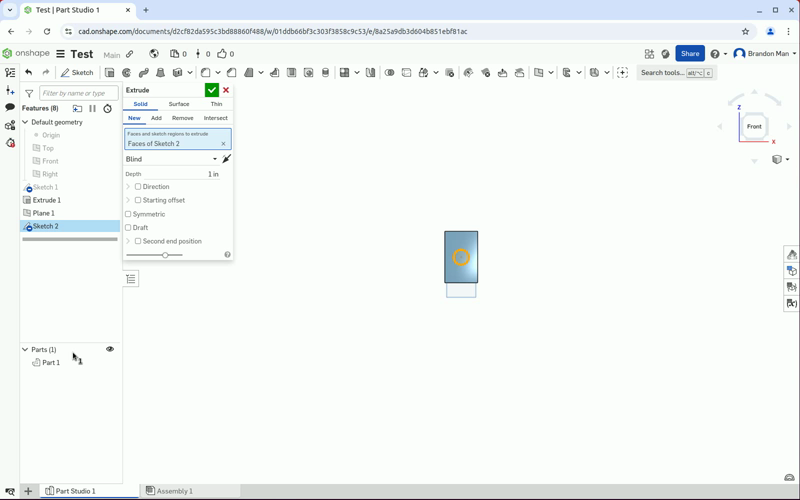
mouse_move(143, 106)
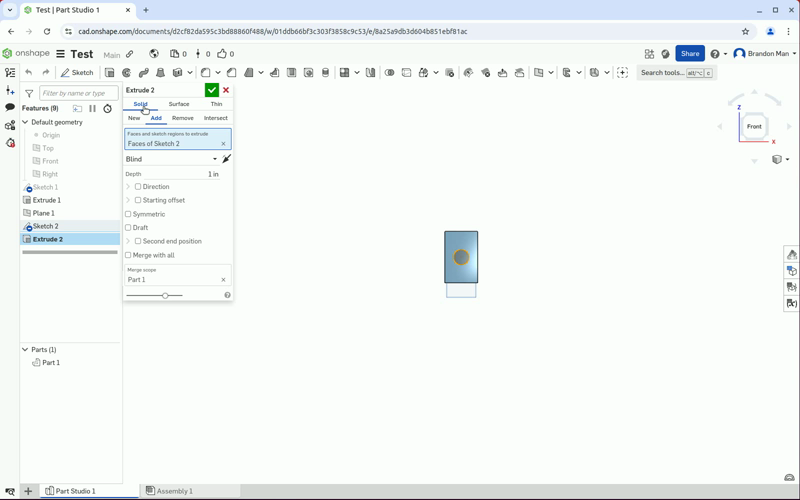
click(143, 106)
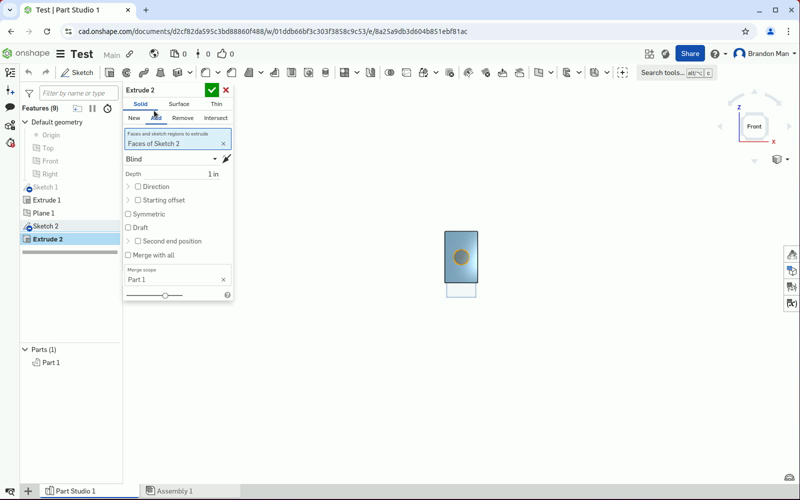
mouse_move(186, 120)
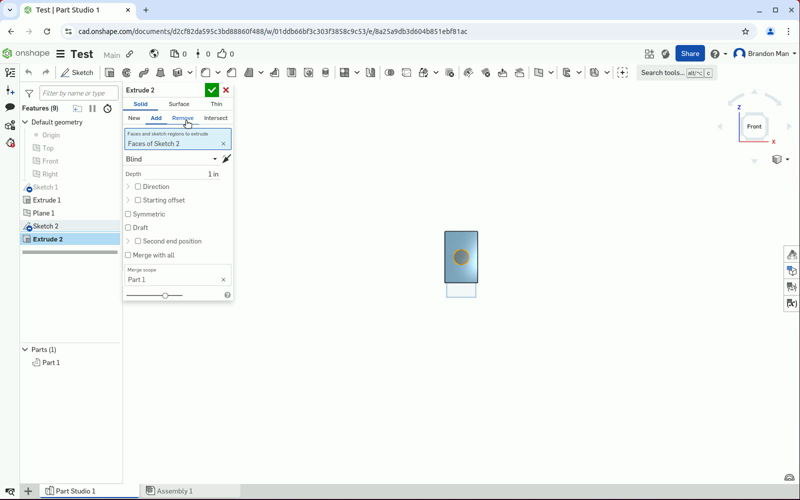
click(186, 120)
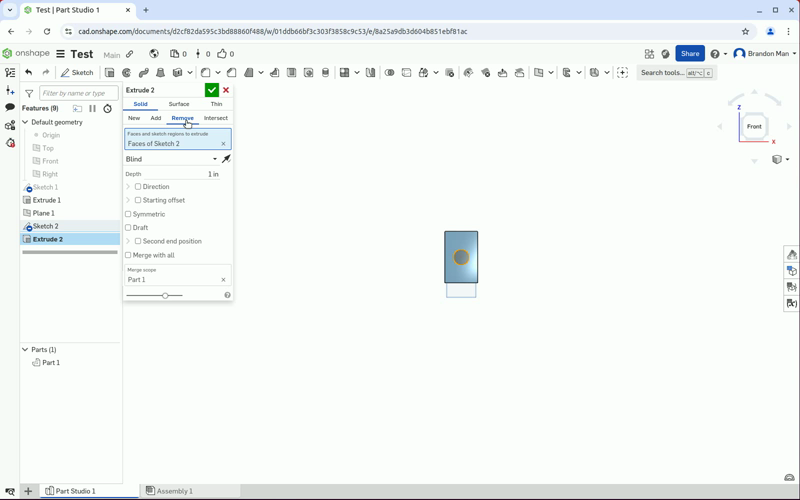
key(tab, 4)
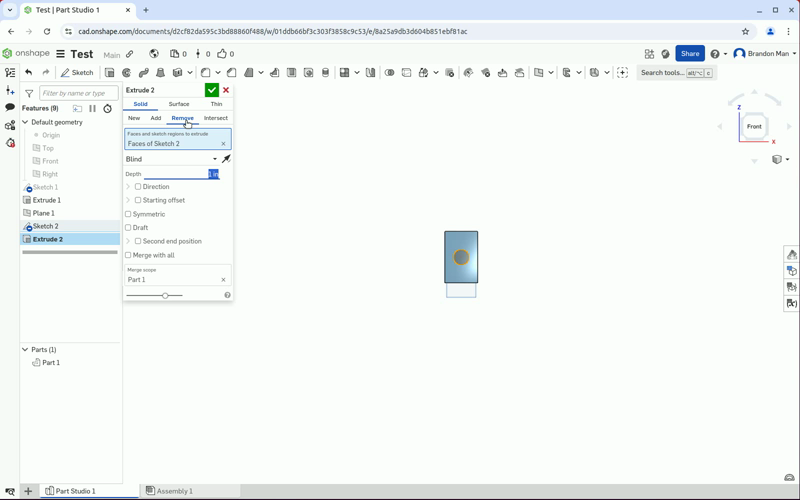
text(7.703)
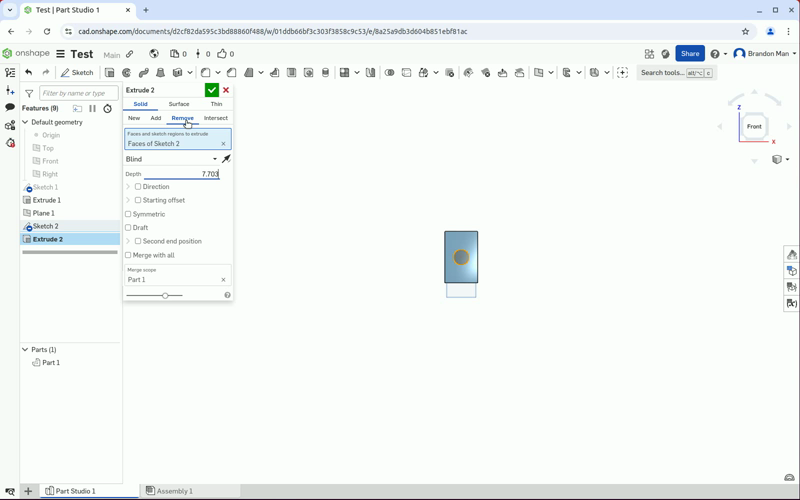
key(tab, 6)
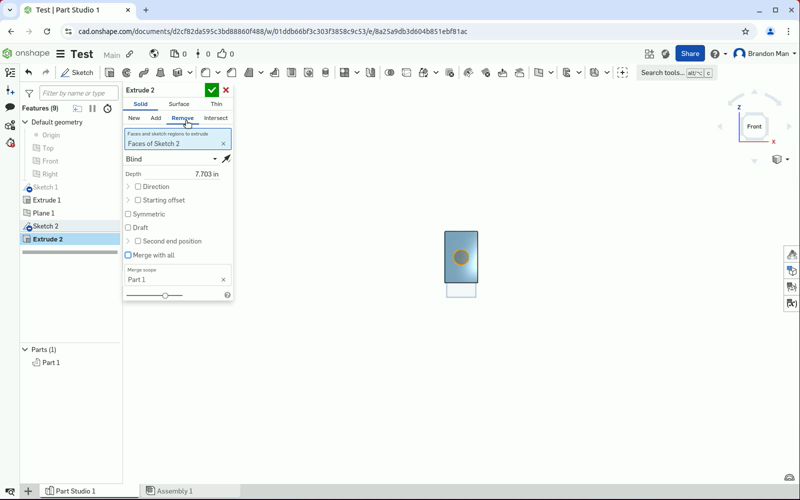
key(space)
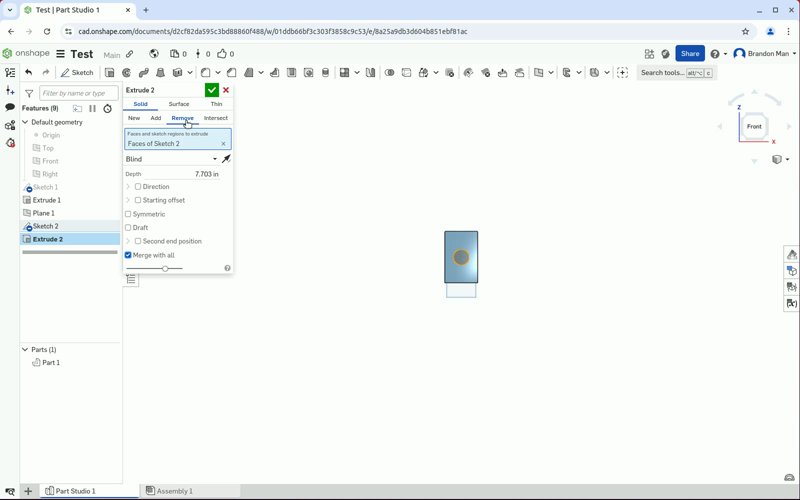
key(enter)
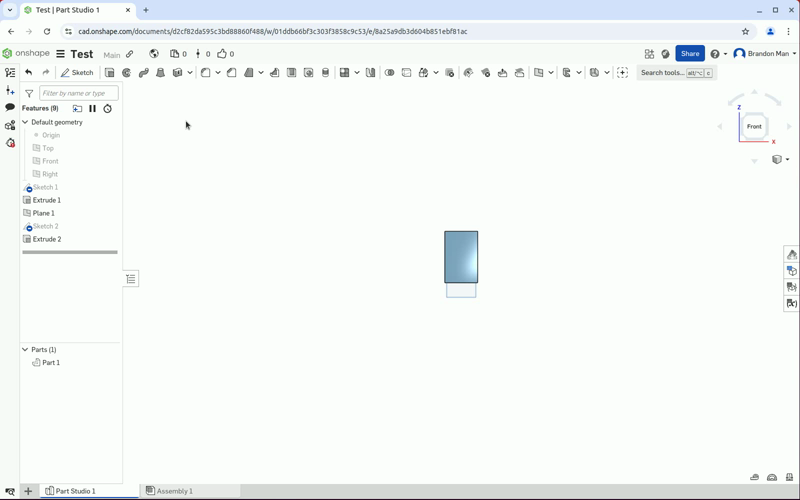
key(shift+h)
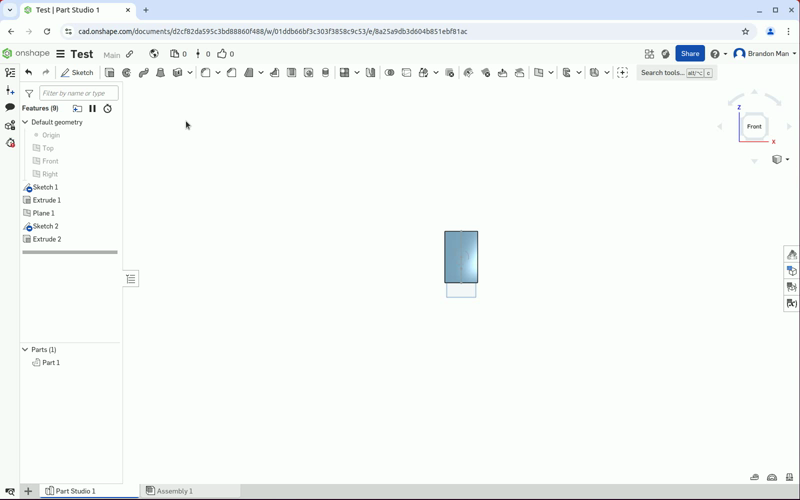
key(shift+h)
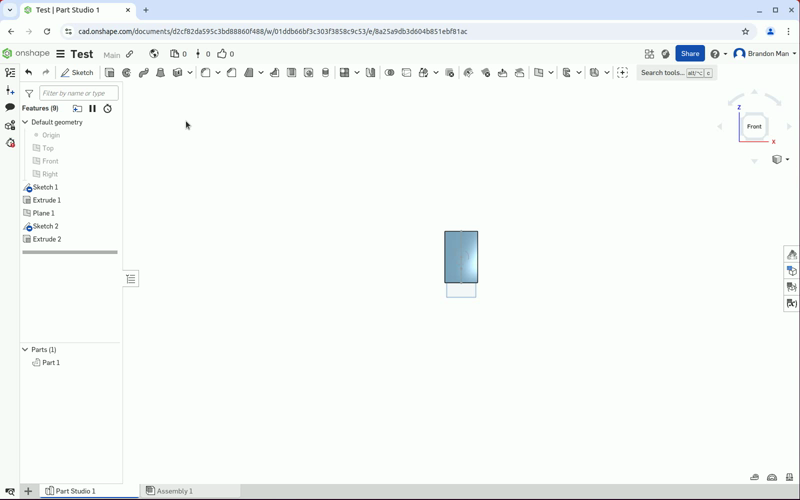
key(shift+7)
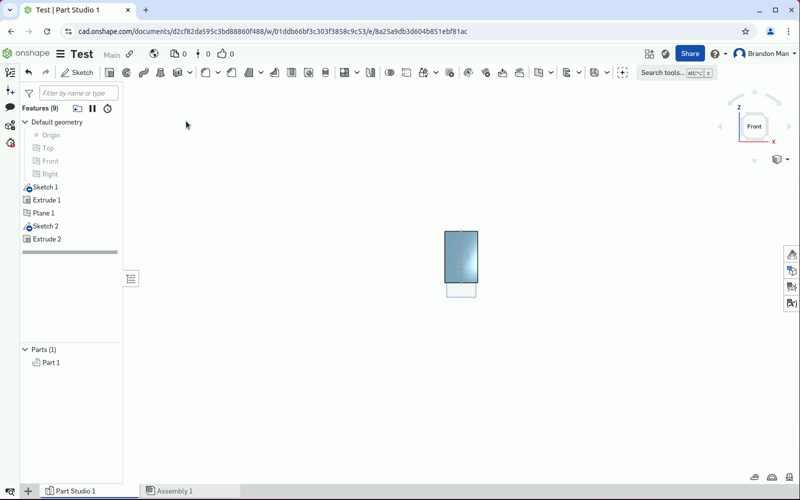
key(left, 2)
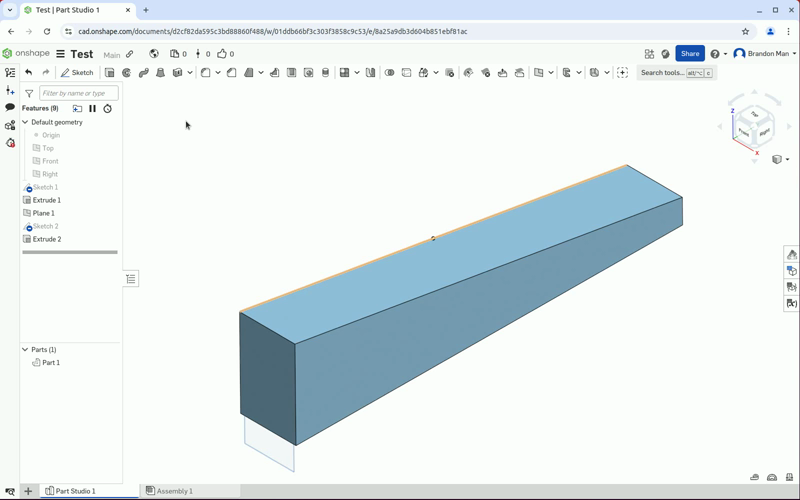
key(down, 2)
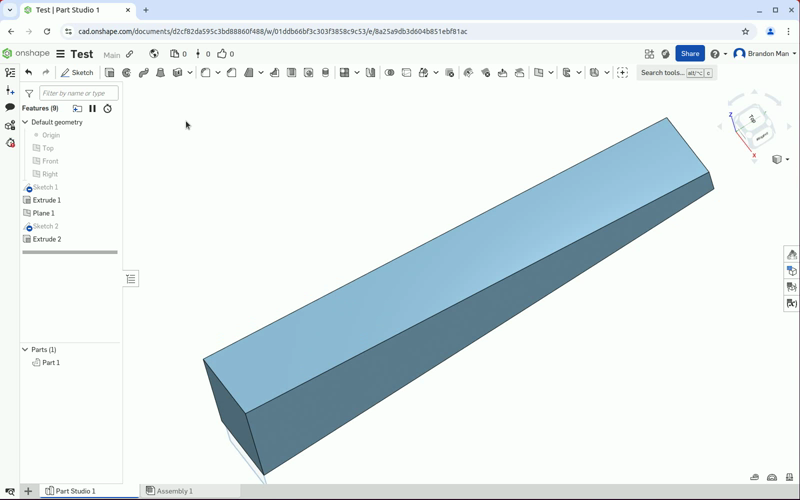
key(up, 2)
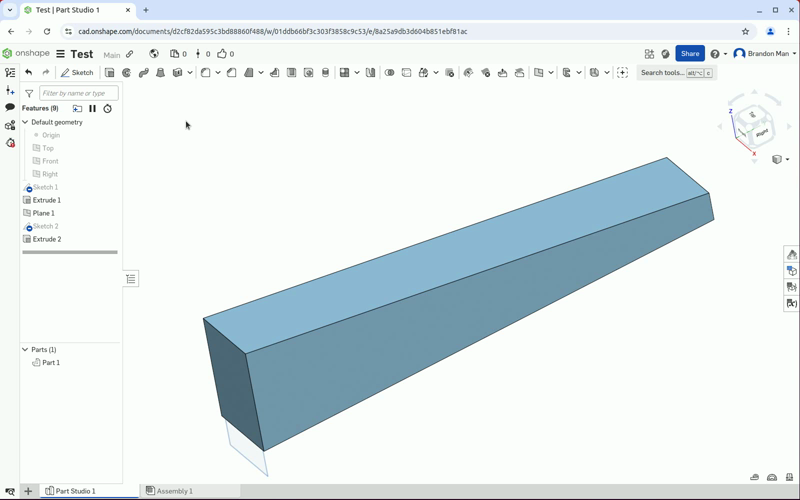
key(right, 2)
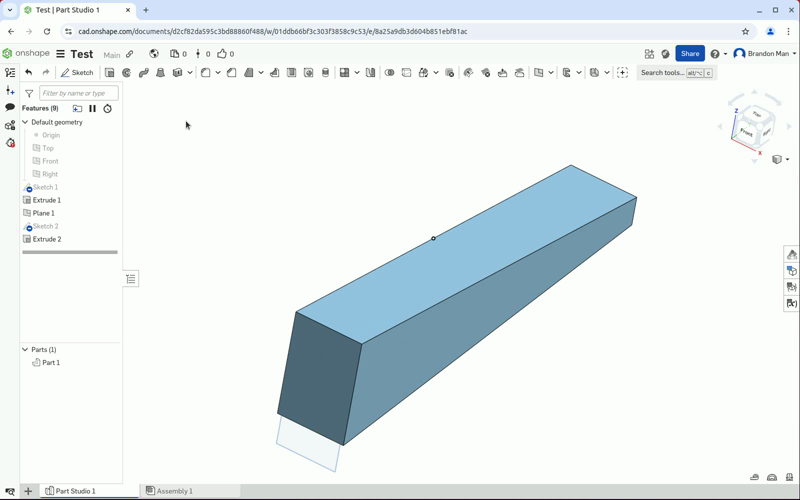
mouse_move(73, 189)
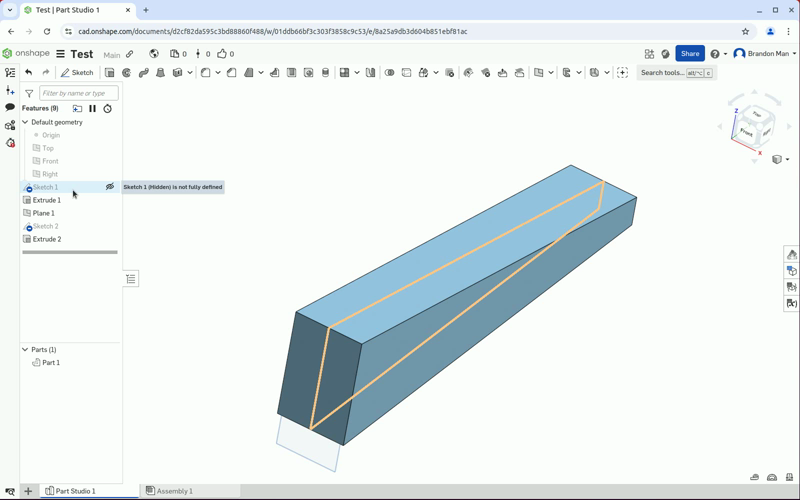
click(73, 189)